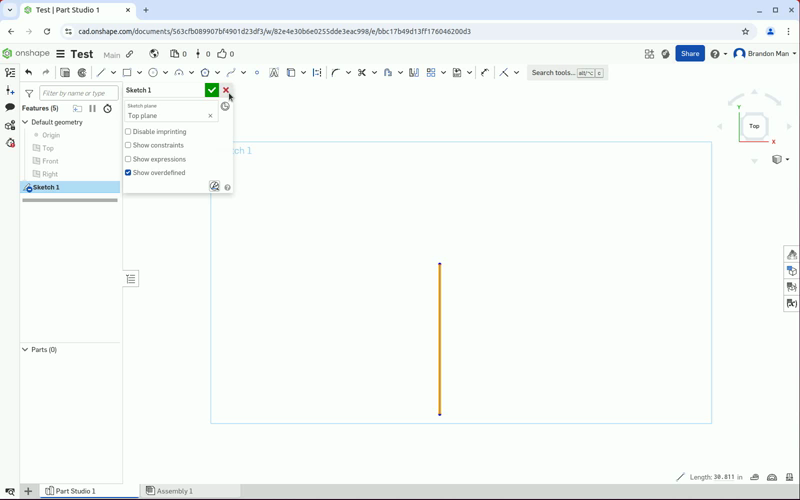
key(shift+h)
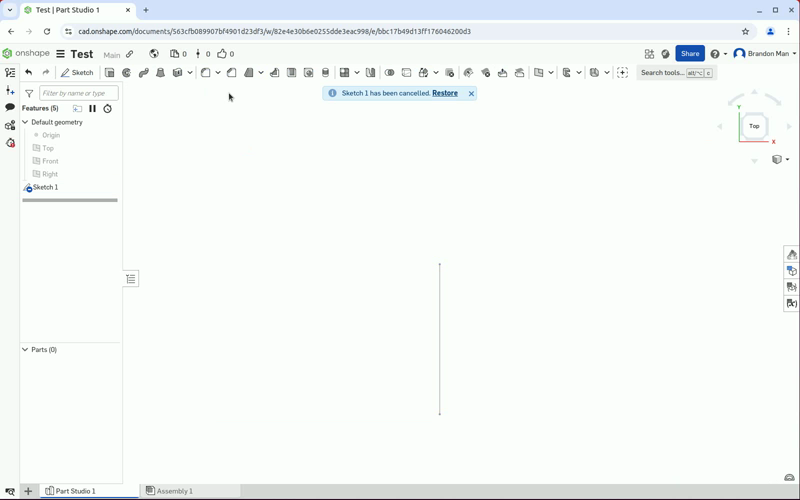
key(shift+s)
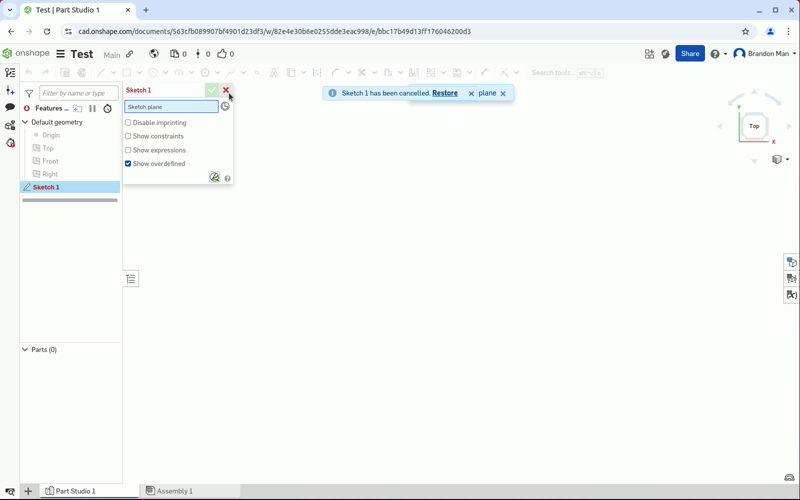
mouse_move(73, 150)
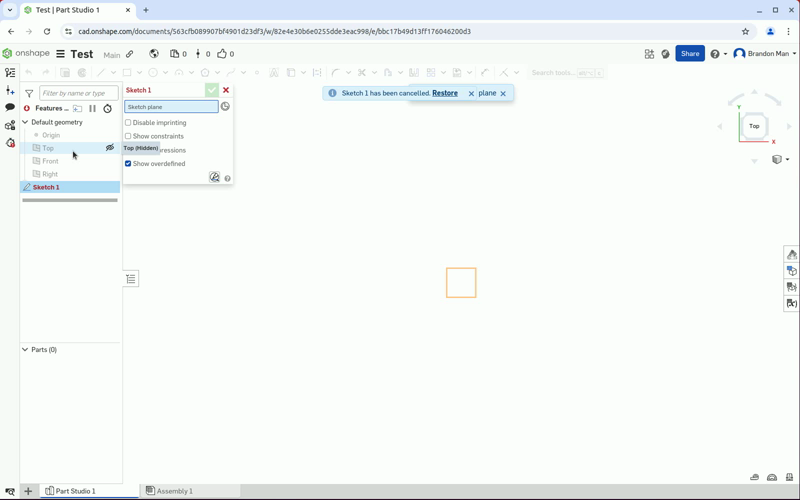
click(73, 150)
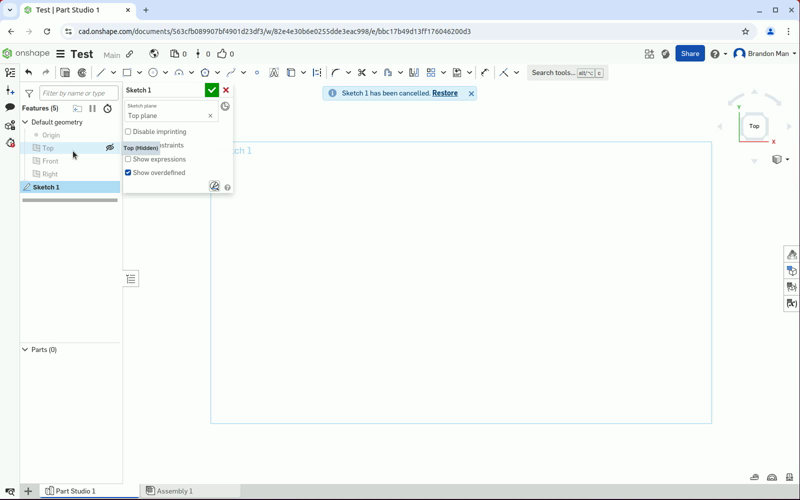
mouse_move(73, 352)
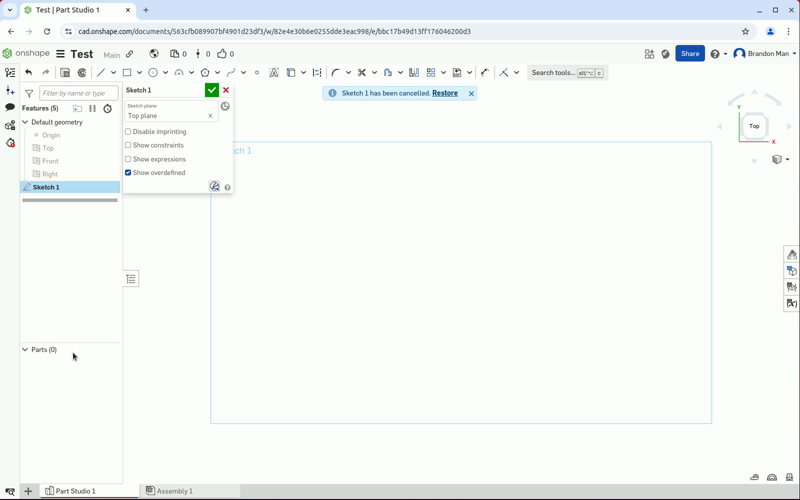
key(y)
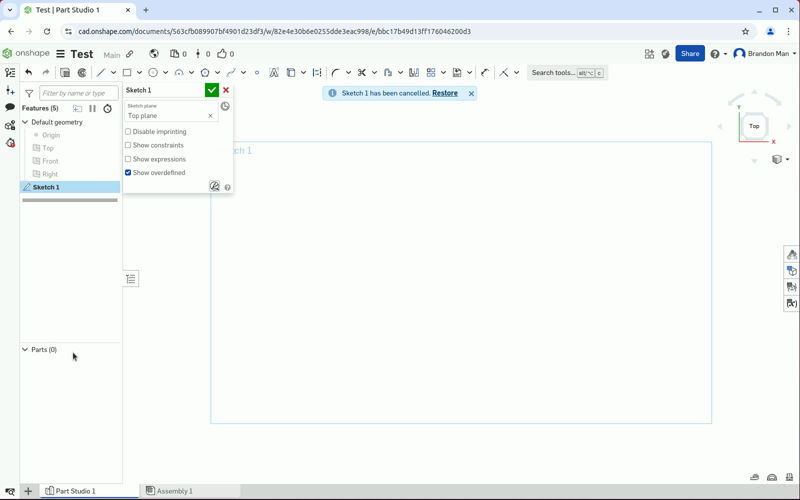
key(l)
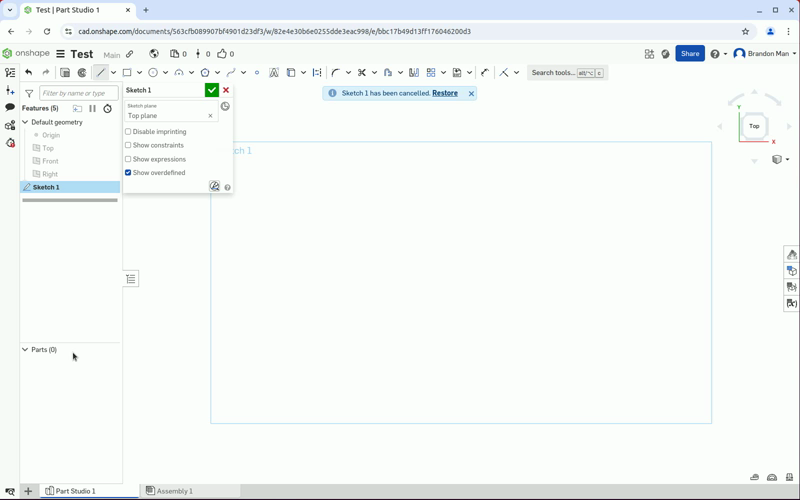
key_down(shift)
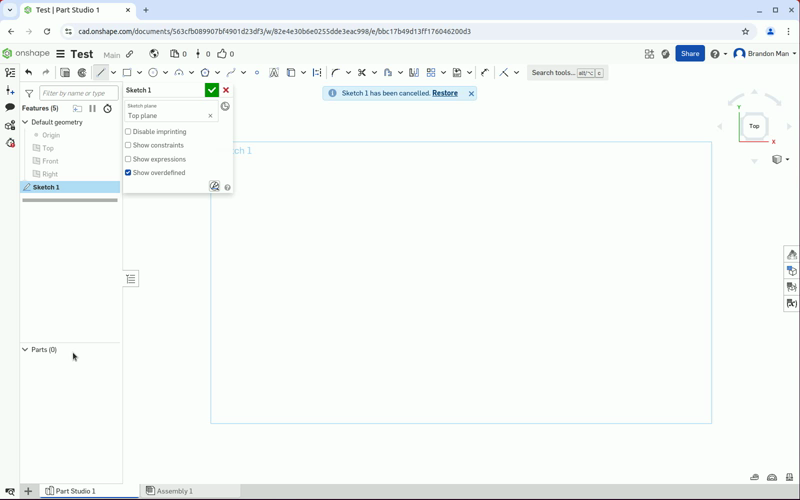
mouse_move(348, 395)
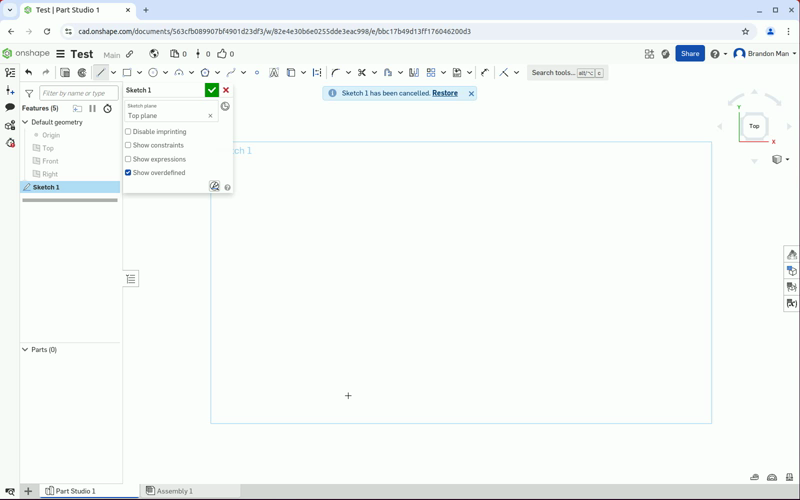
click(348, 395)
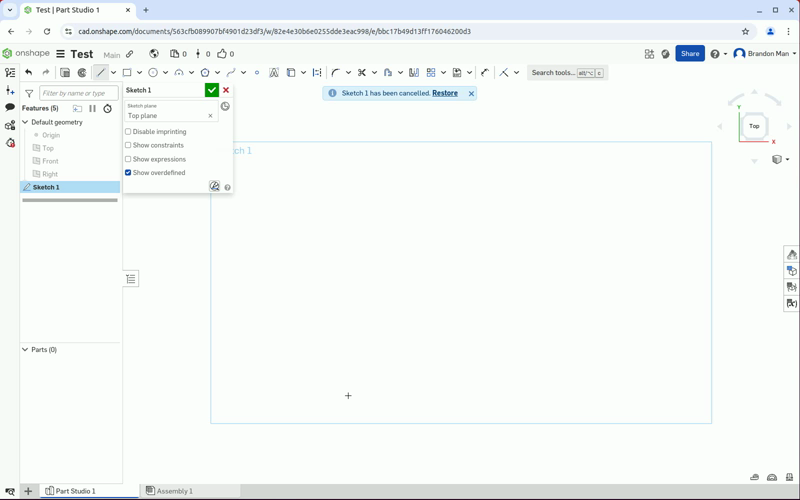
key_up(shift)
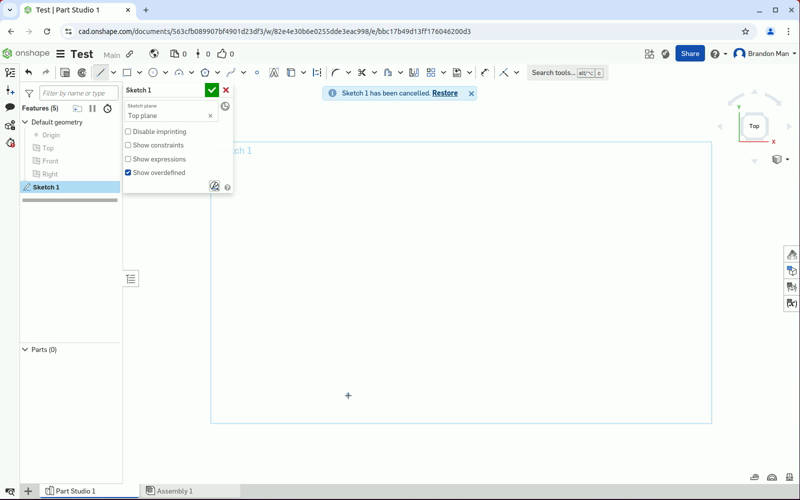
key_down(shift)
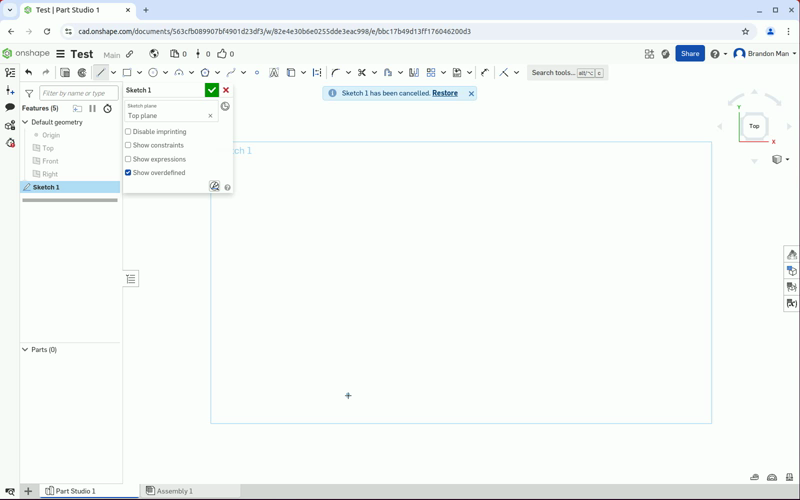
mouse_move(572, 395)
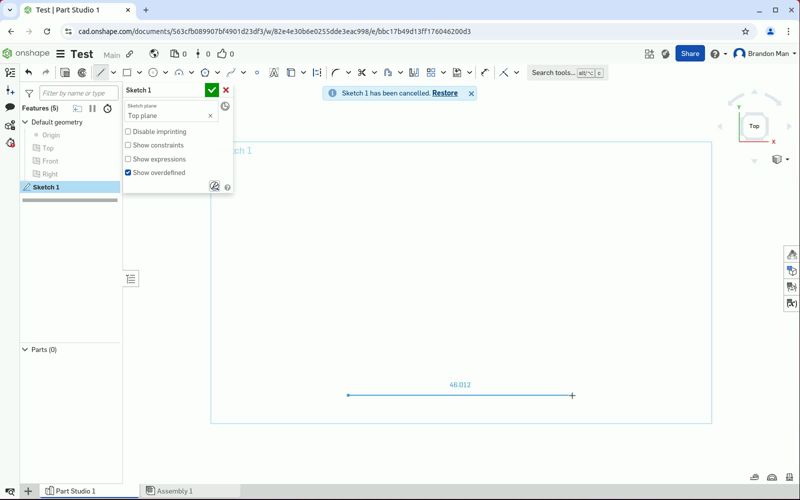
click(572, 395)
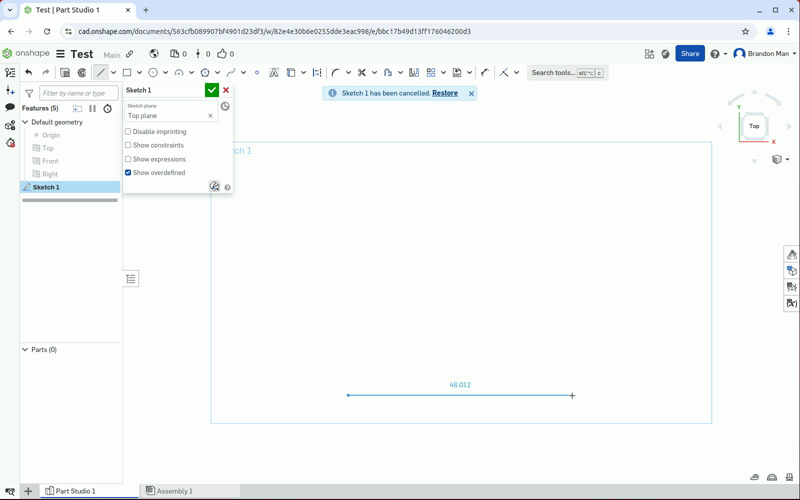
key_up(shift)
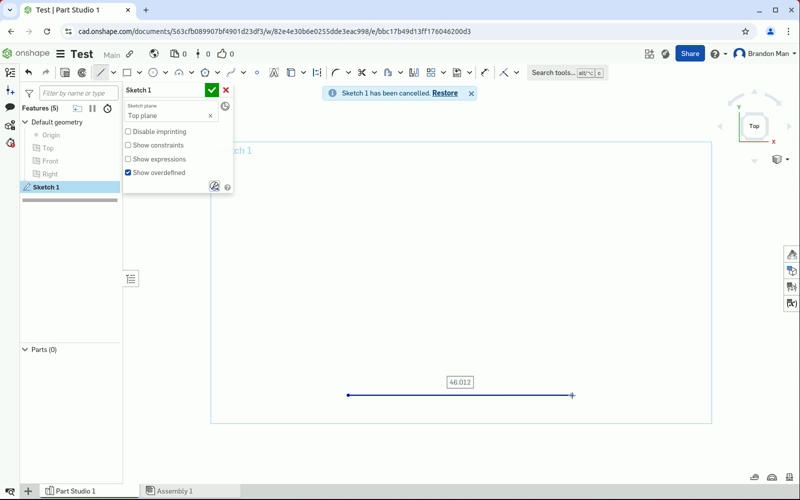
key_down(shift)
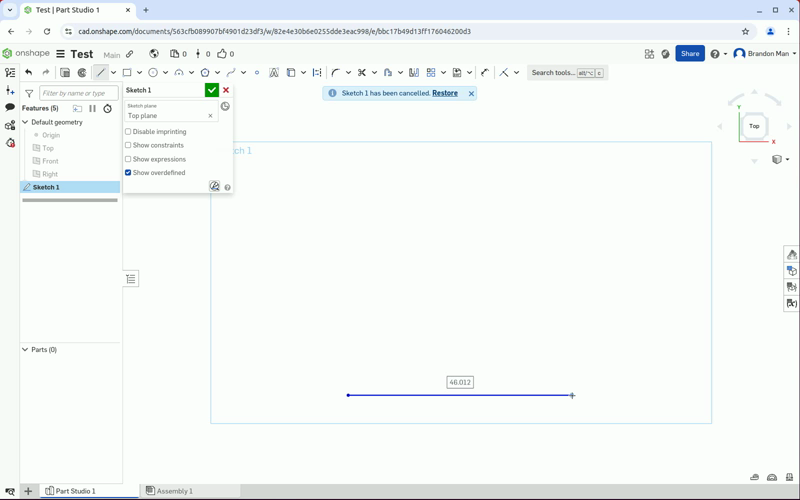
mouse_move(572, 171)
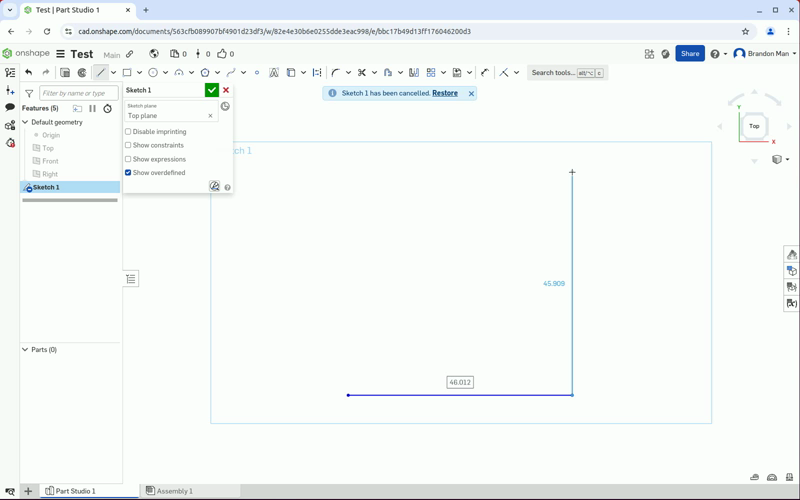
click(572, 171)
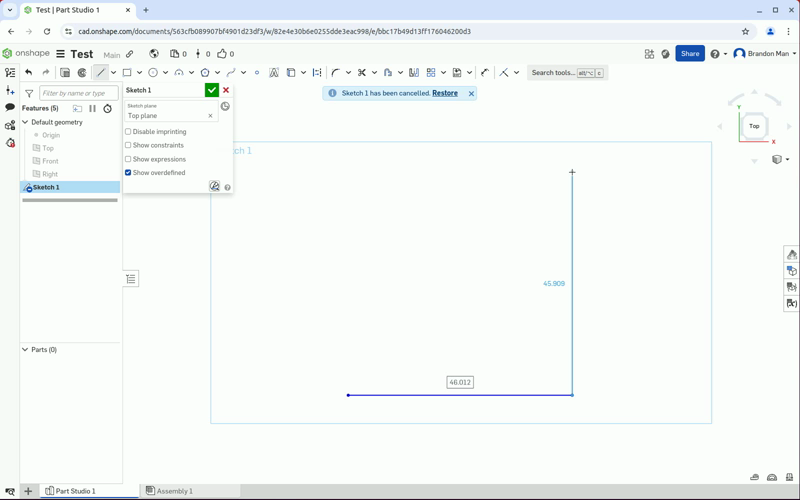
key_up(shift)
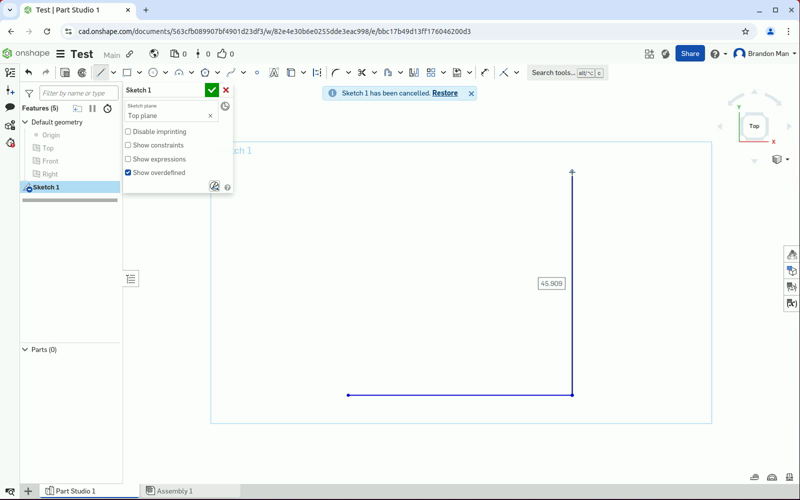
key_down(shift)
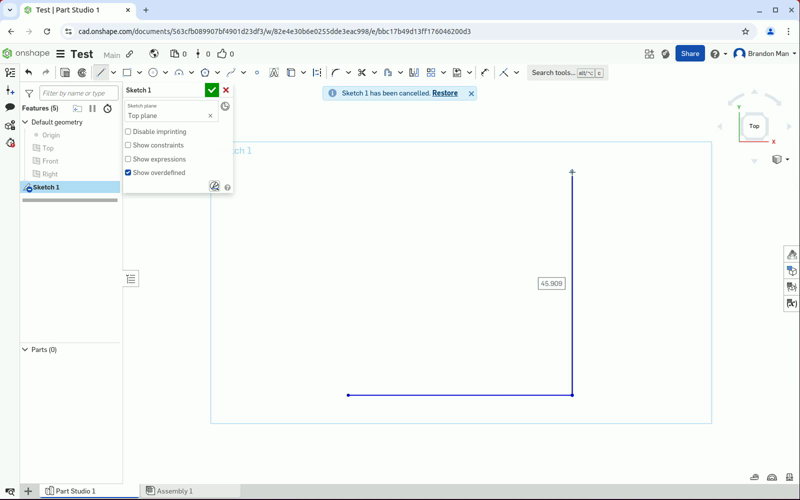
mouse_move(348, 171)
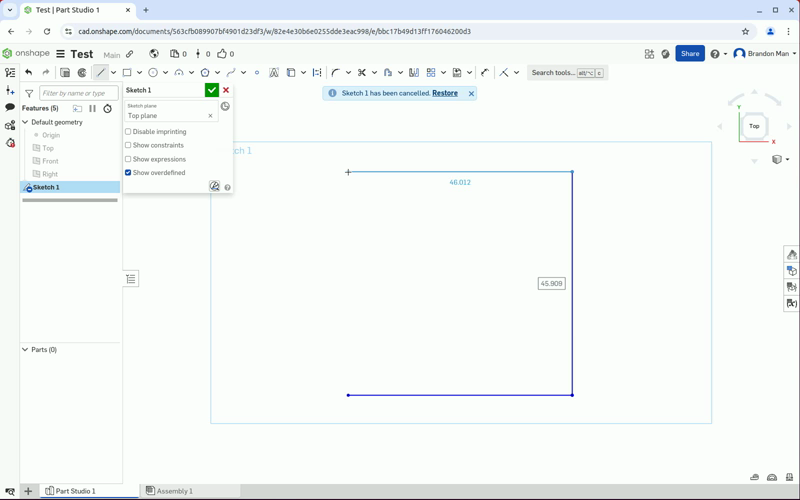
click(348, 171)
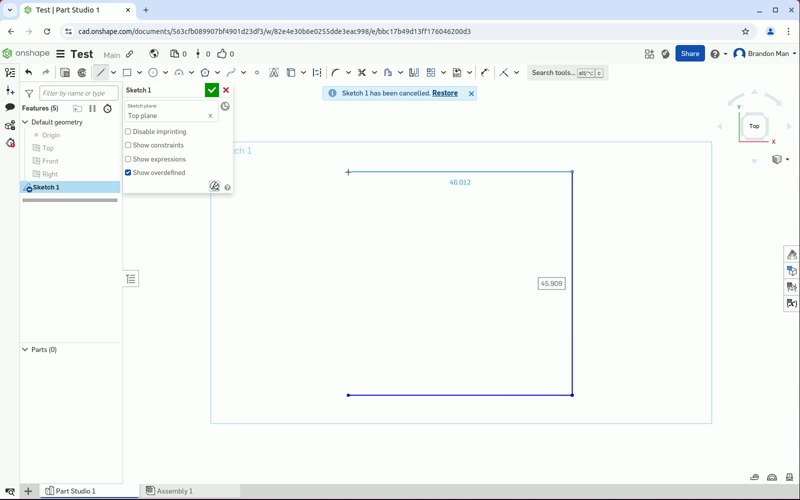
key_up(shift)
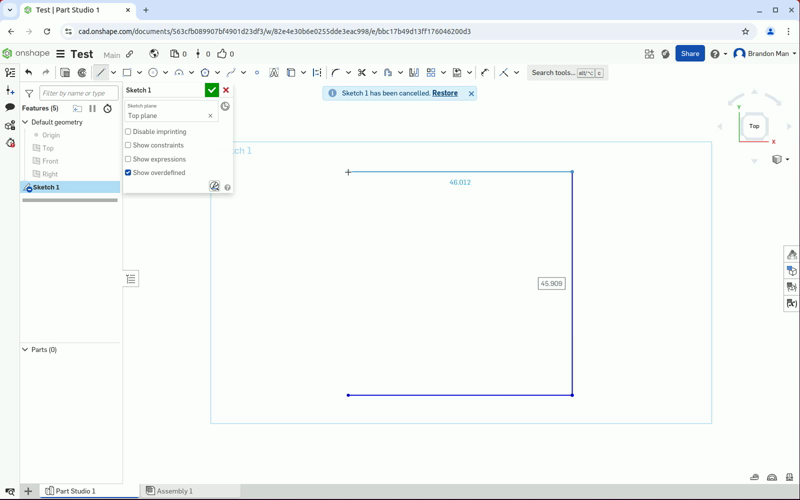
key_down(shift)
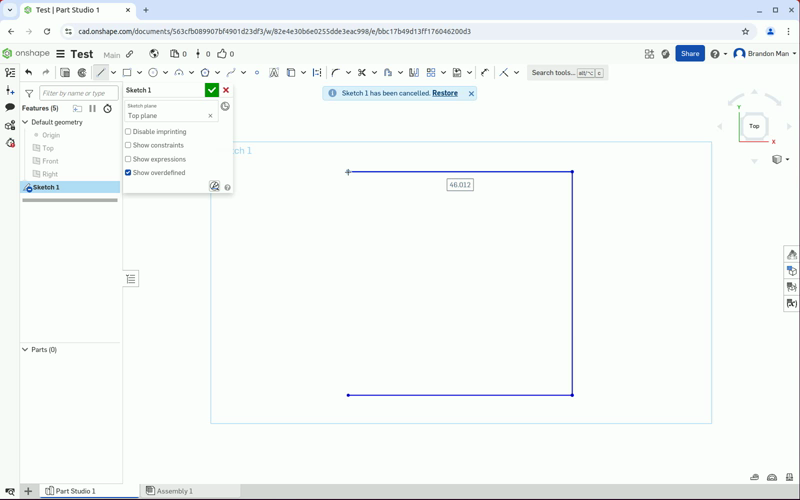
mouse_move(348, 395)
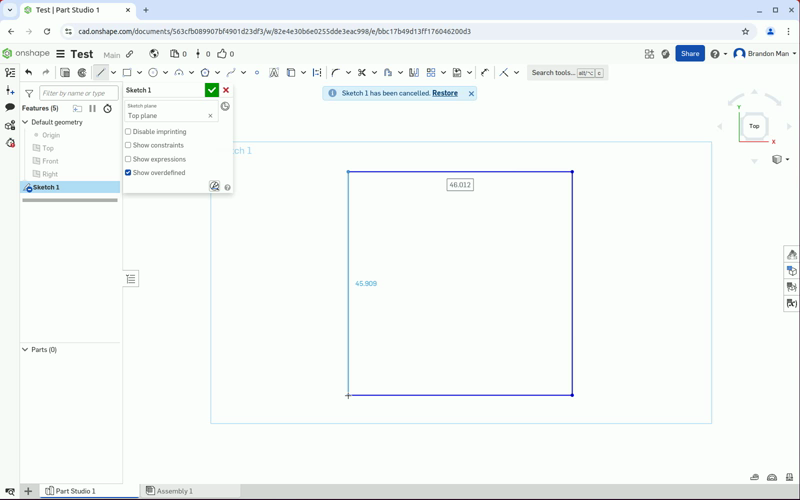
key_up(shift)
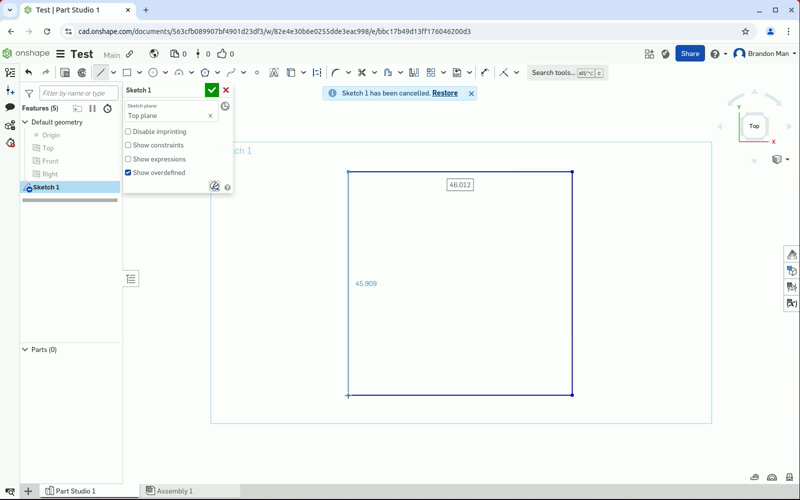
click(348, 395)
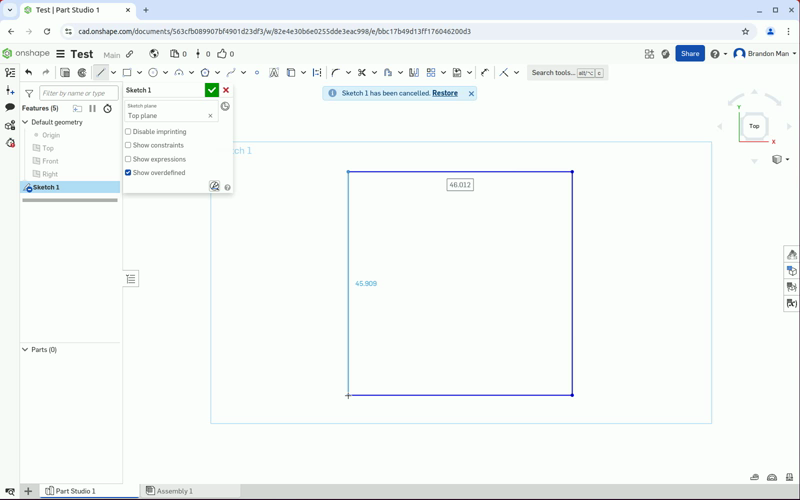
key(esc)
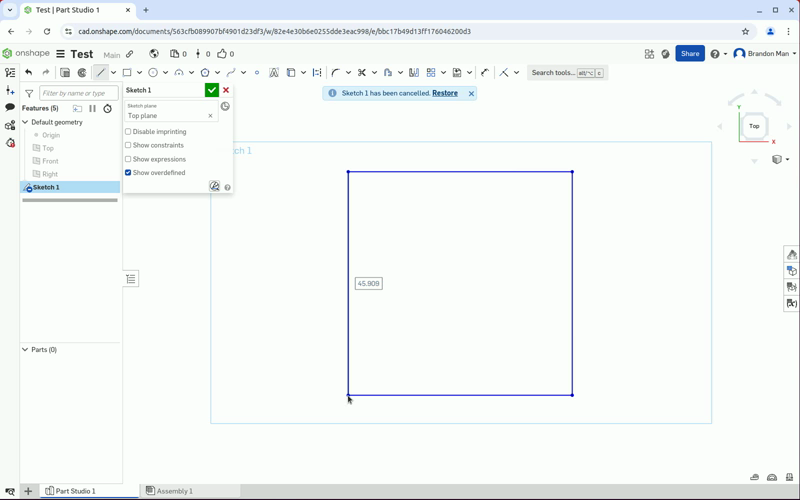
mouse_move(441, 304)
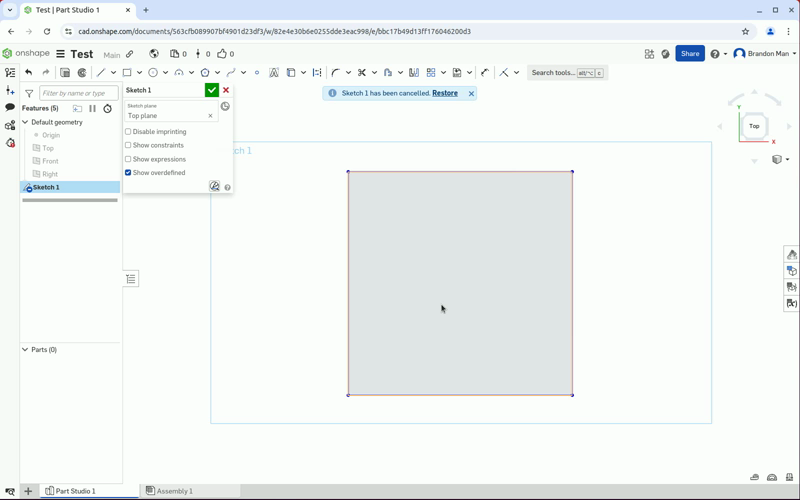
click(441, 304)
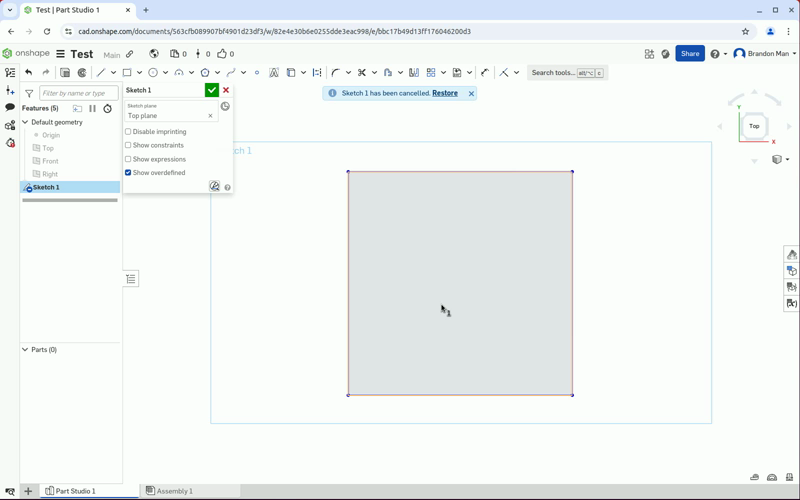
mouse_move(73, 352)
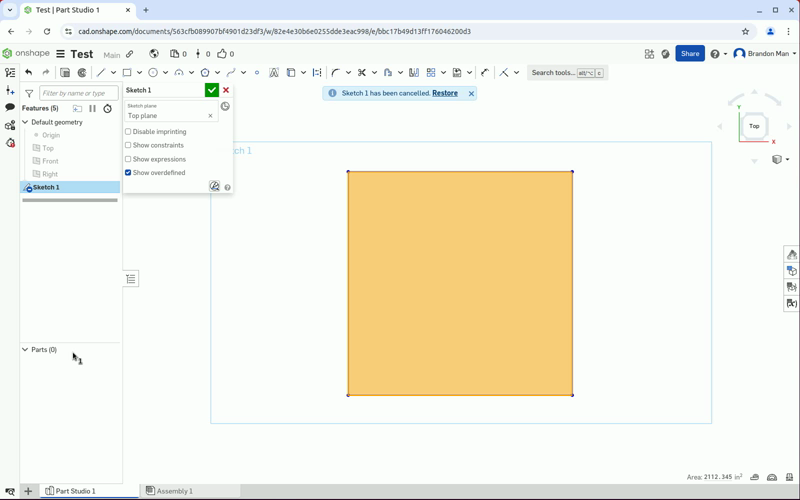
key(shift+y)
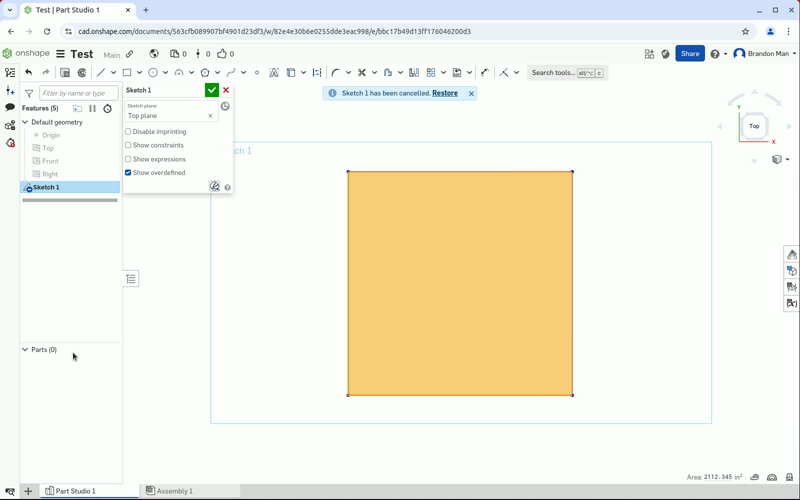
key(shift+e)
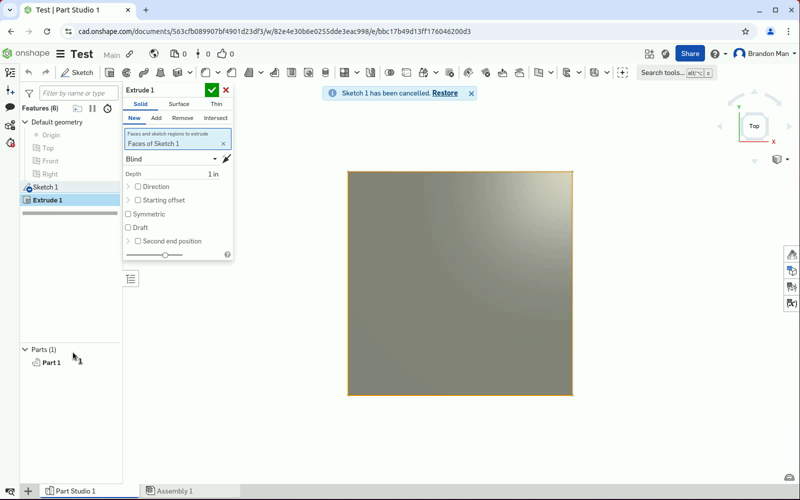
mouse_move(143, 106)
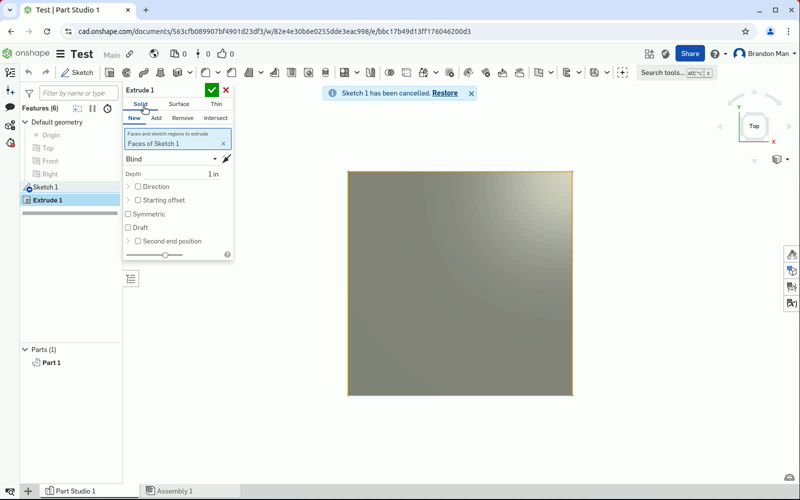
click(143, 106)
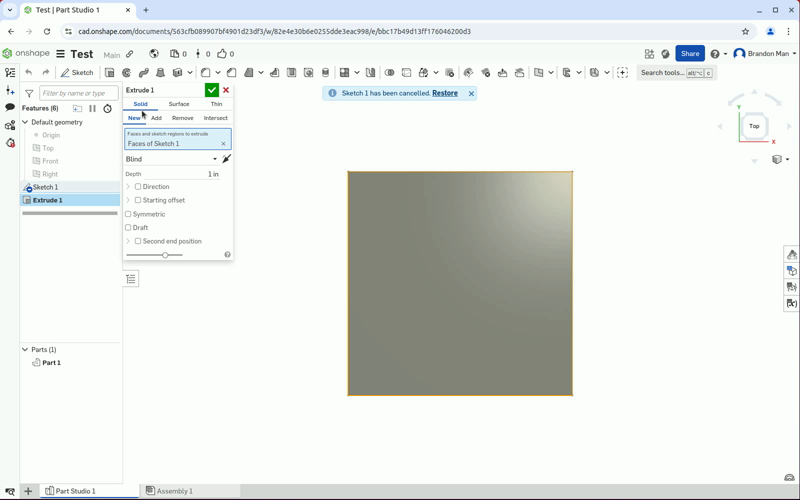
mouse_move(137, 120)
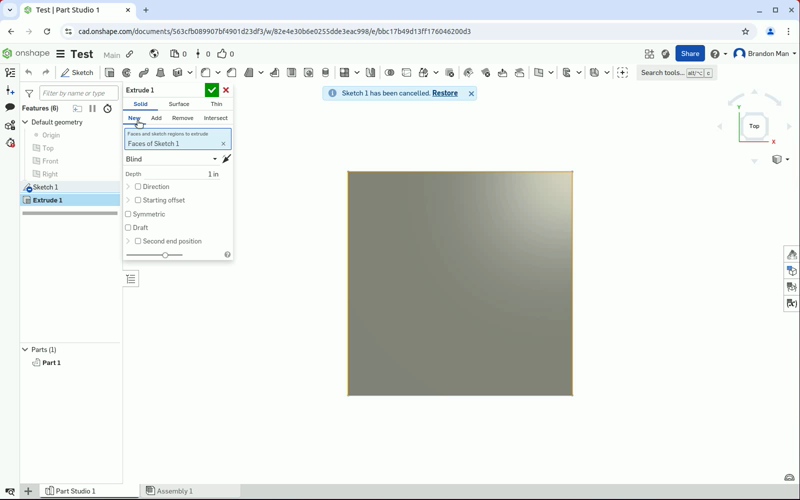
click(137, 120)
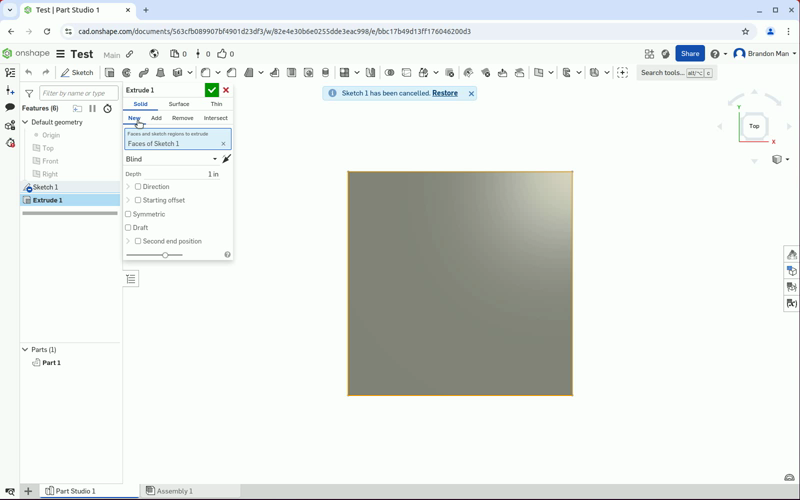
key(tab, 4)
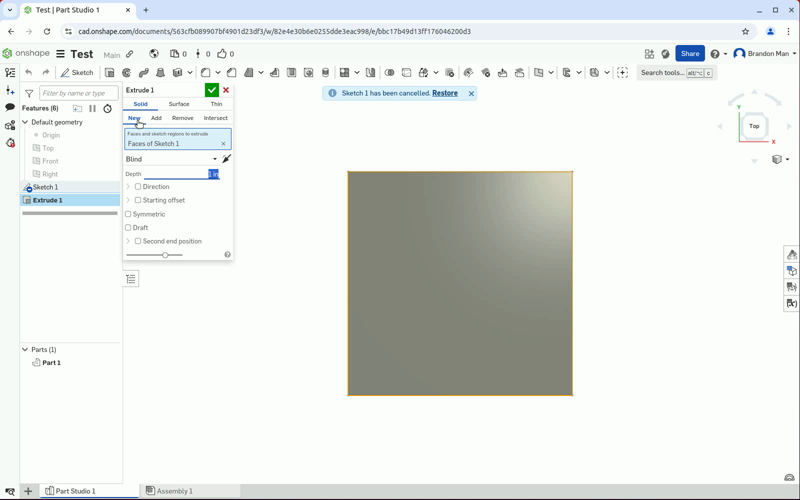
text(3.129)
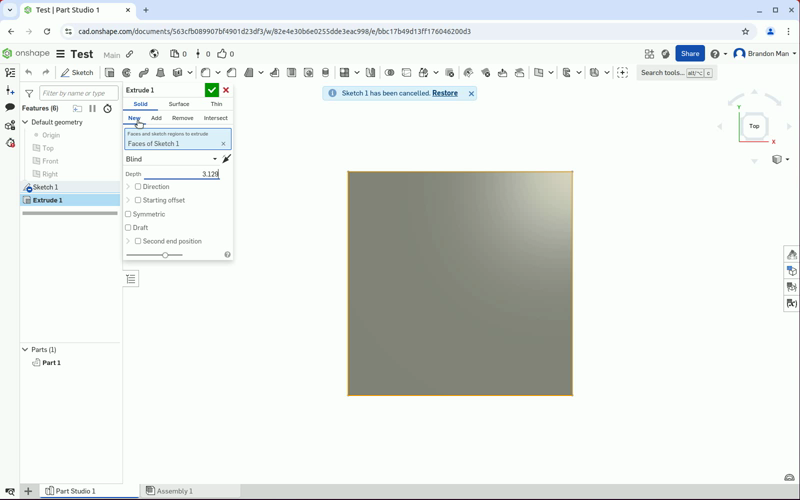
key(enter)
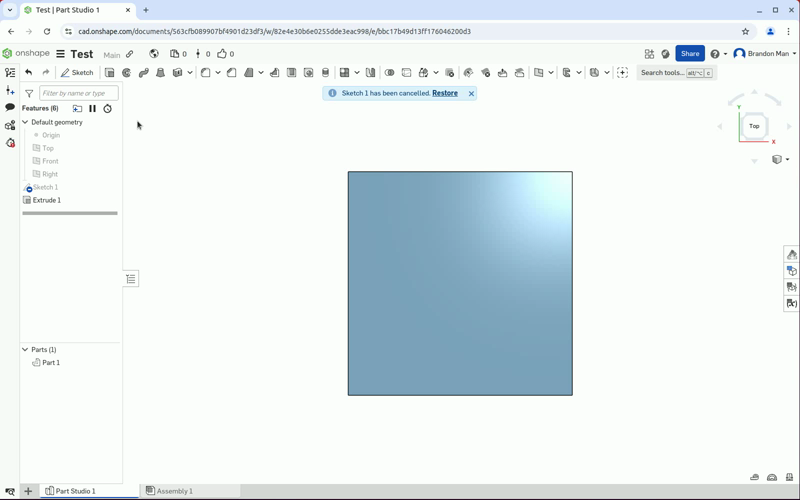
key(shift+h)
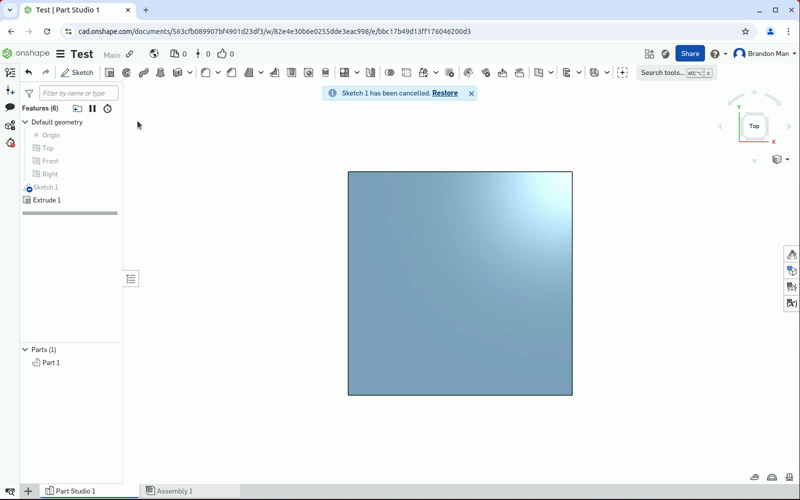
key(shift+h)
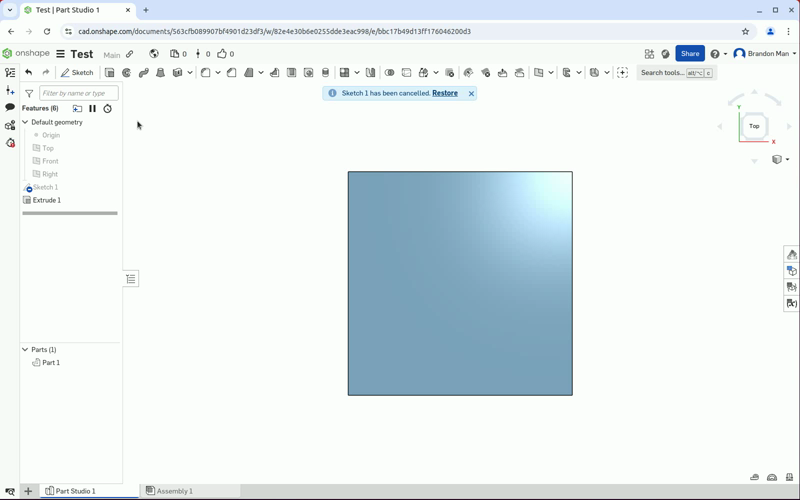
mouse_move(73, 189)
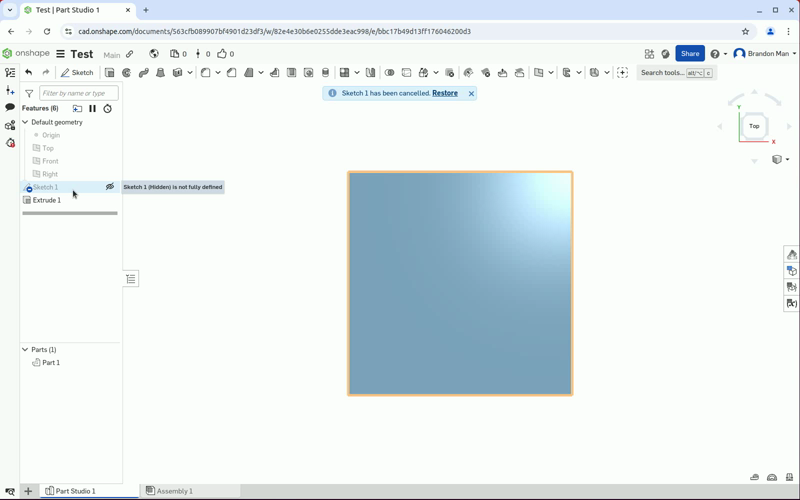
click(73, 189)
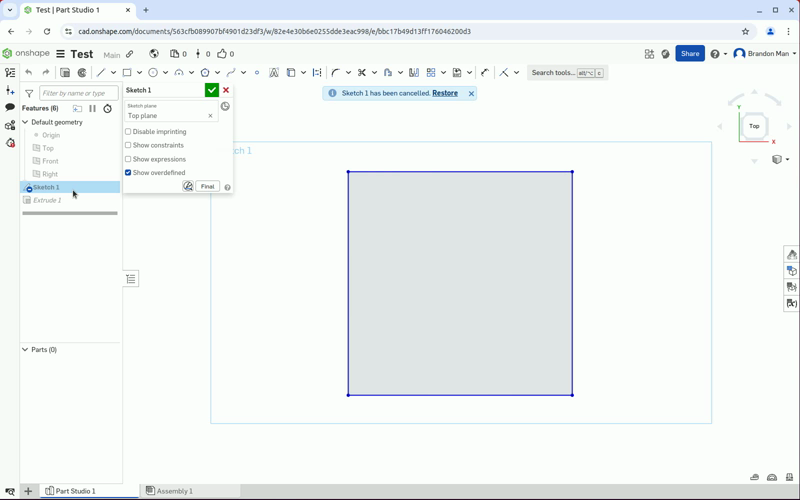
mouse_move(229, 92)
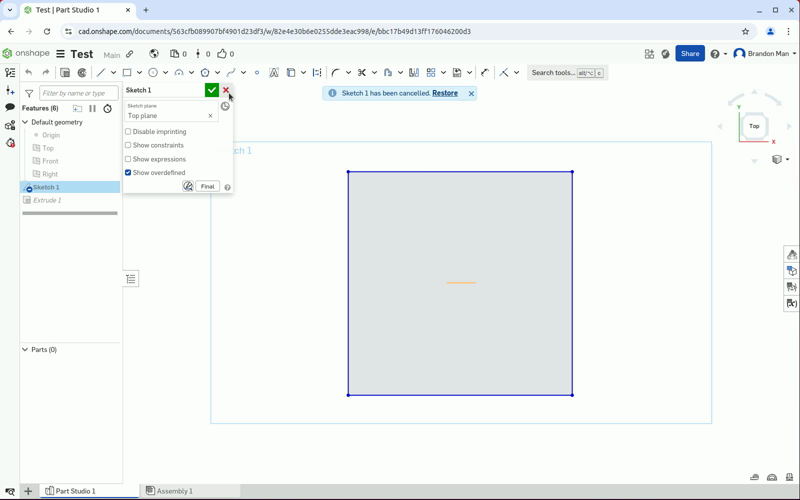
click(229, 92)
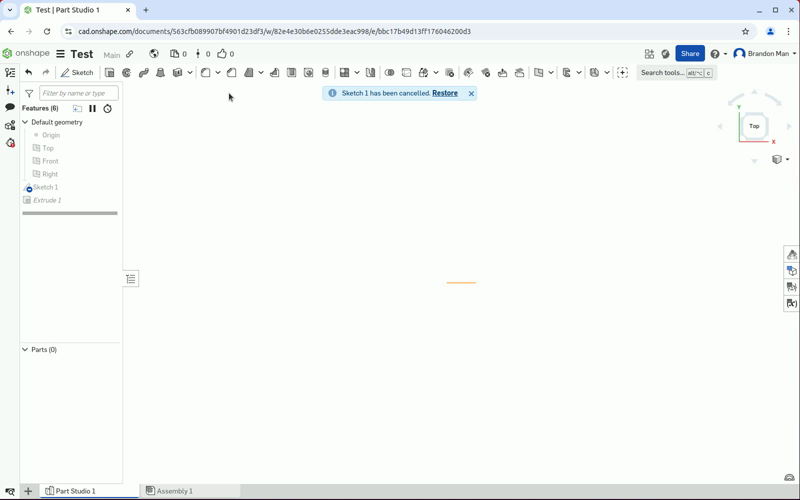
mouse_move(541, 75)
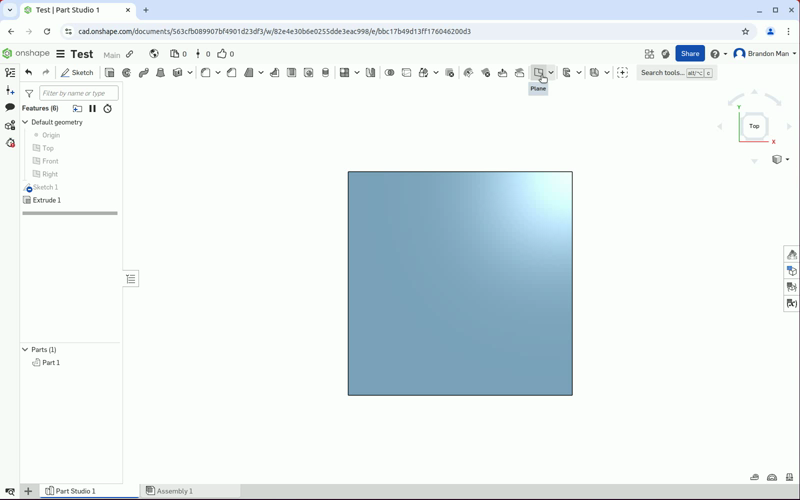
click(541, 75)
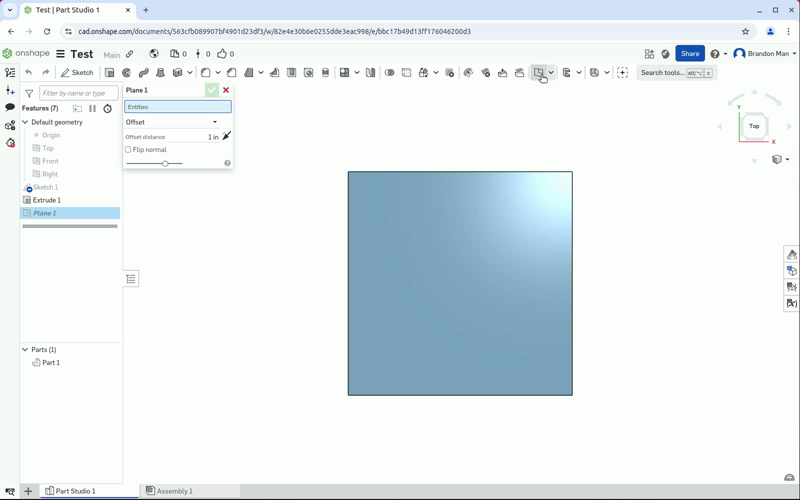
mouse_move(73, 150)
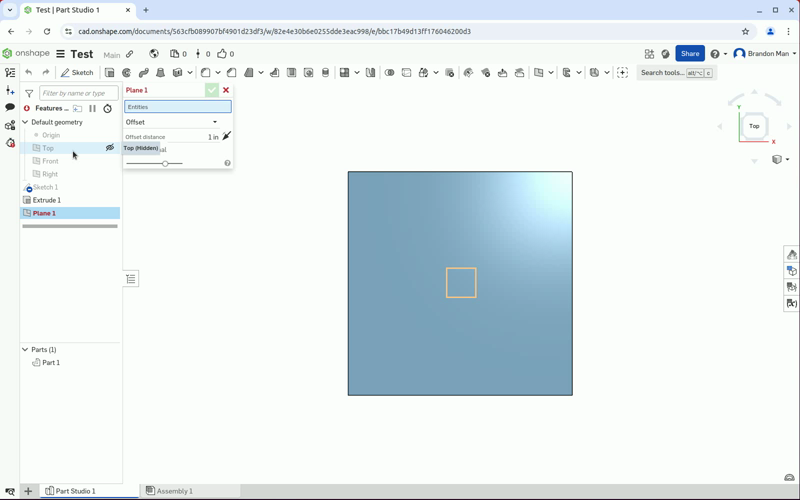
click(73, 150)
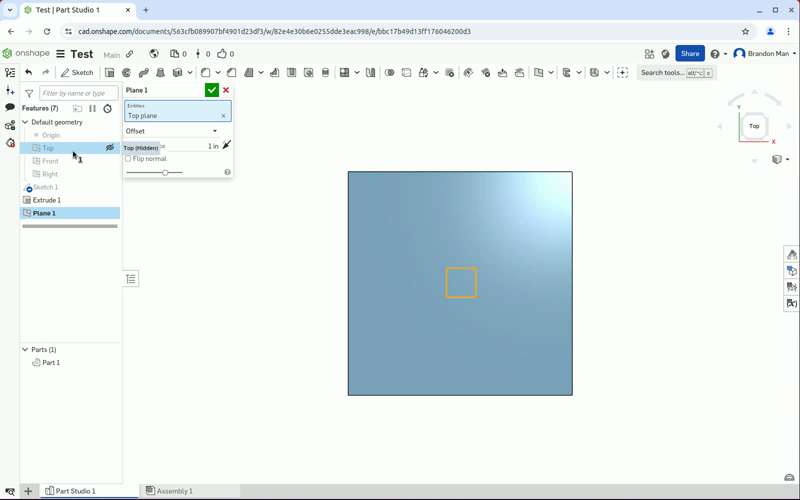
key(tab, 2)
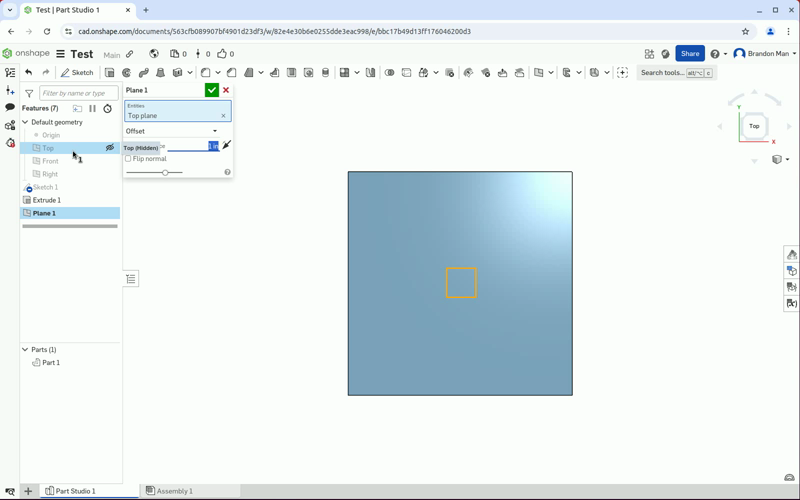
text(3.143)
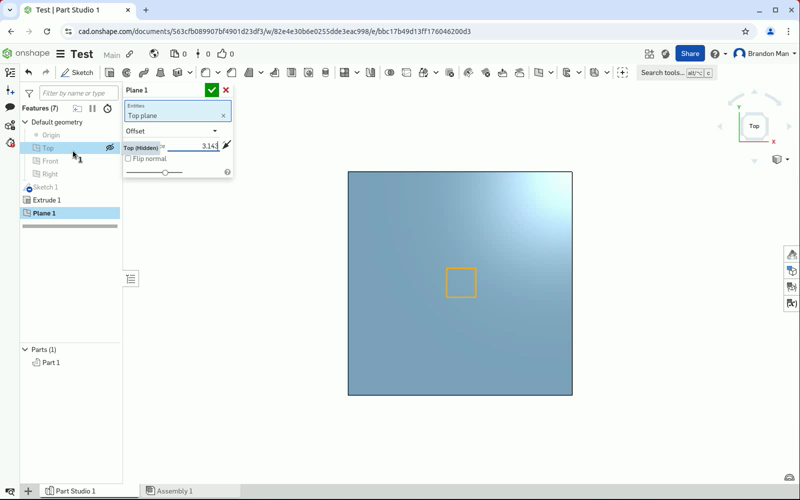
key(enter, 2)
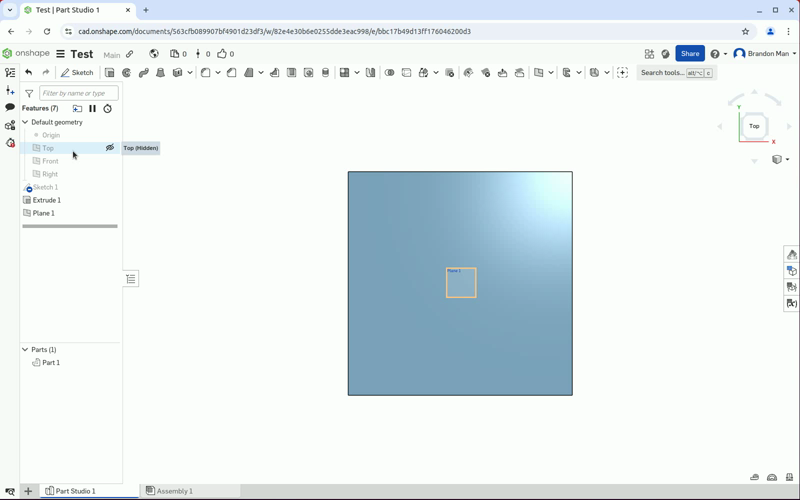
key(shift+s)
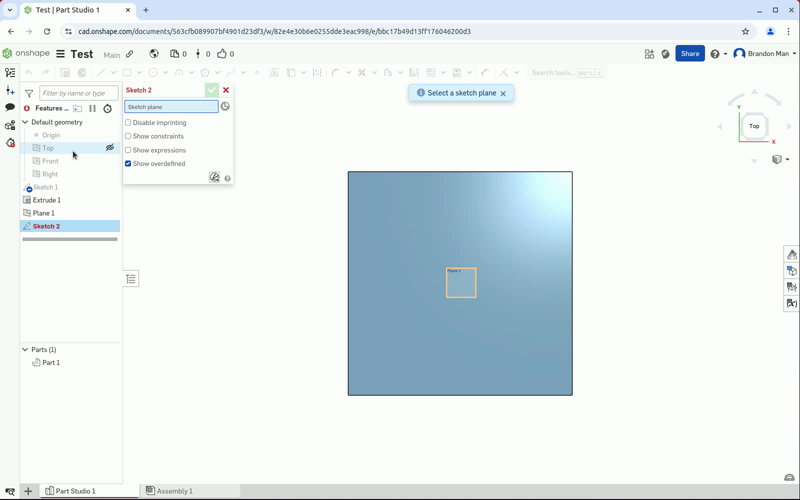
mouse_move(73, 215)
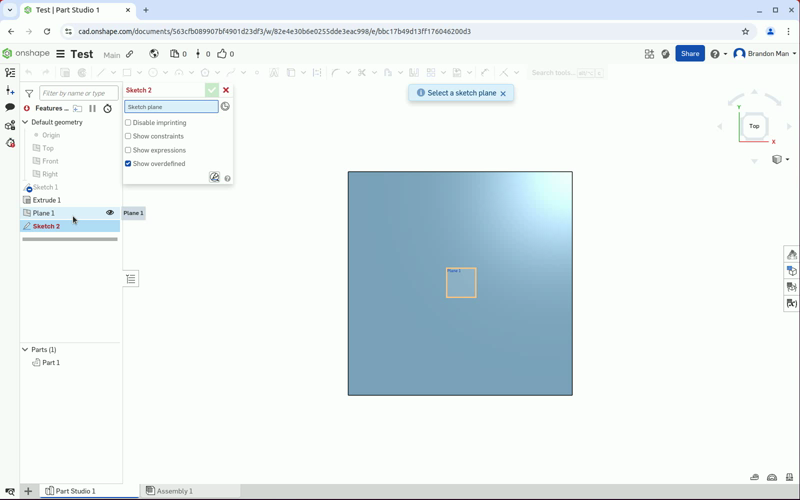
click(73, 215)
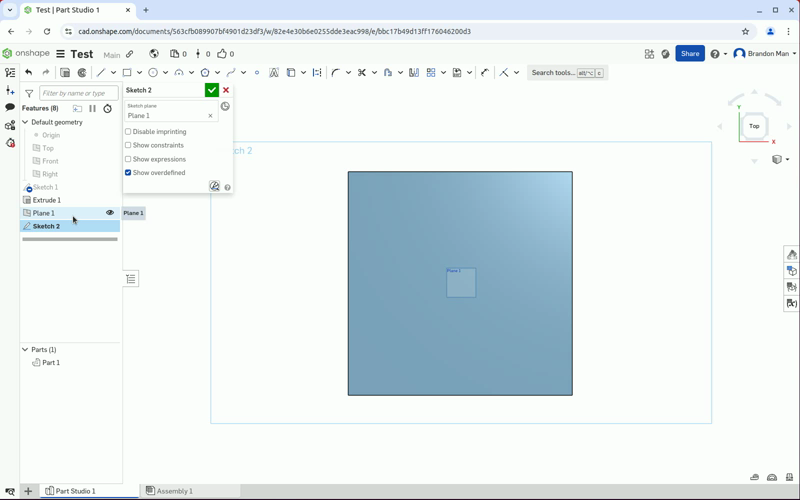
mouse_move(73, 352)
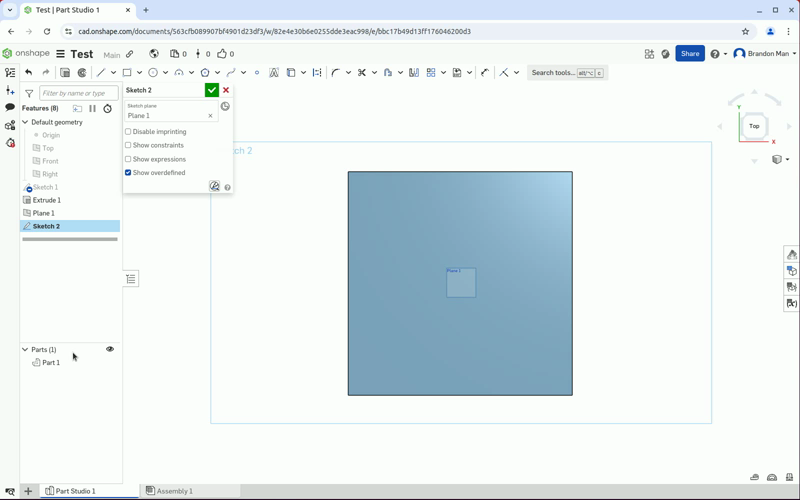
key(y)
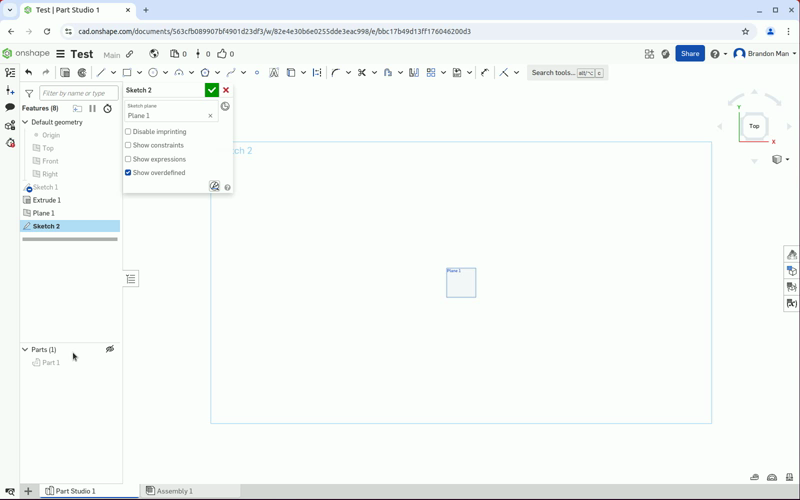
key(c)
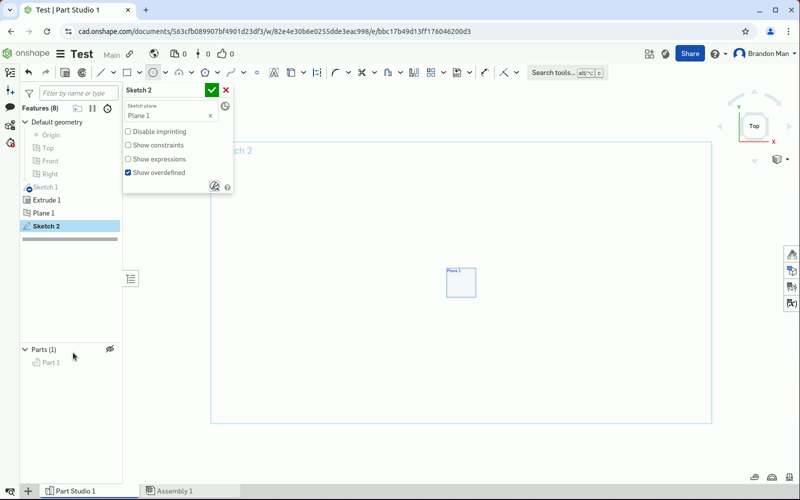
key_down(shift)
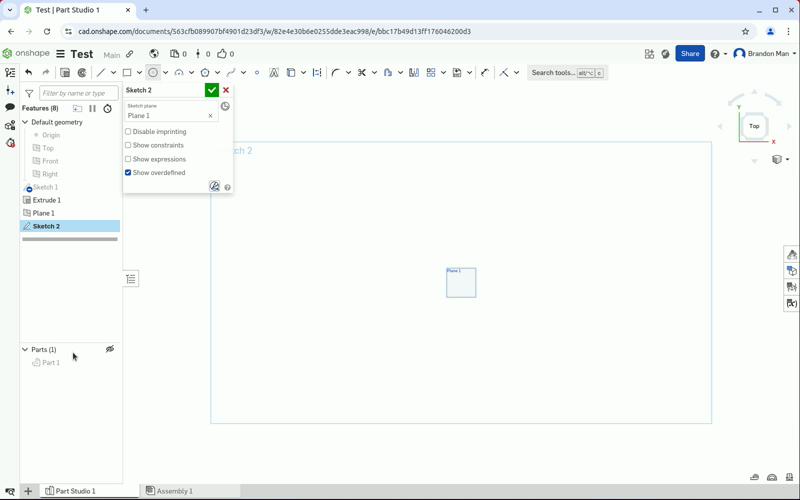
mouse_move(461, 282)
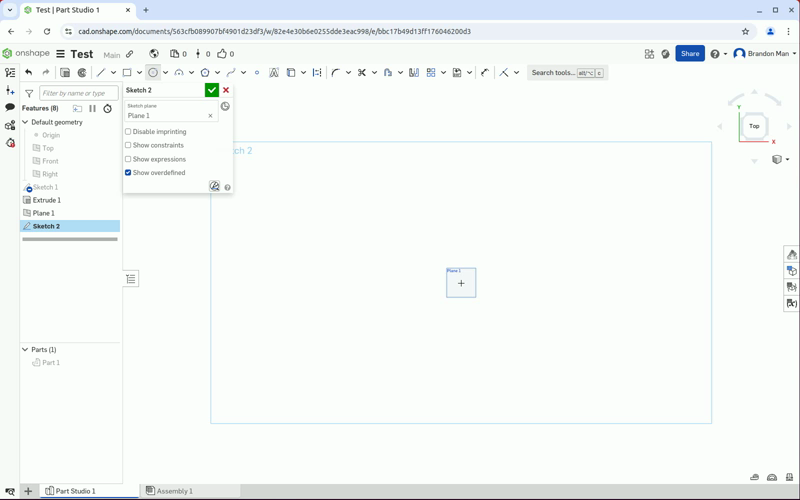
click(461, 282)
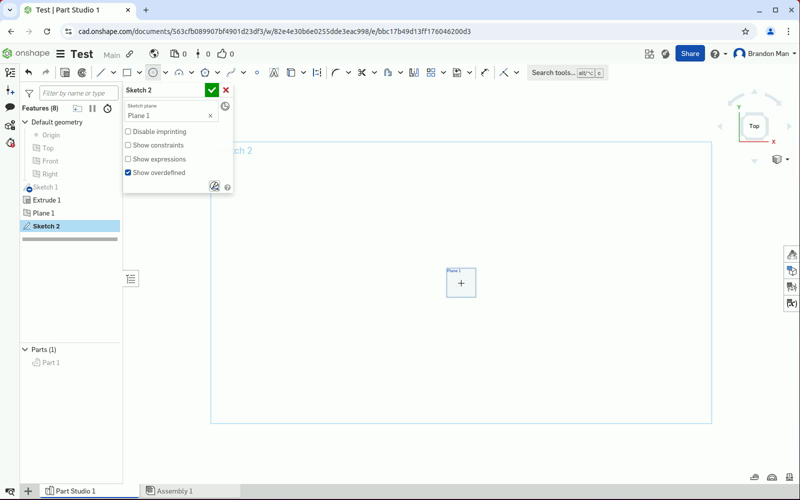
key_up(shift)
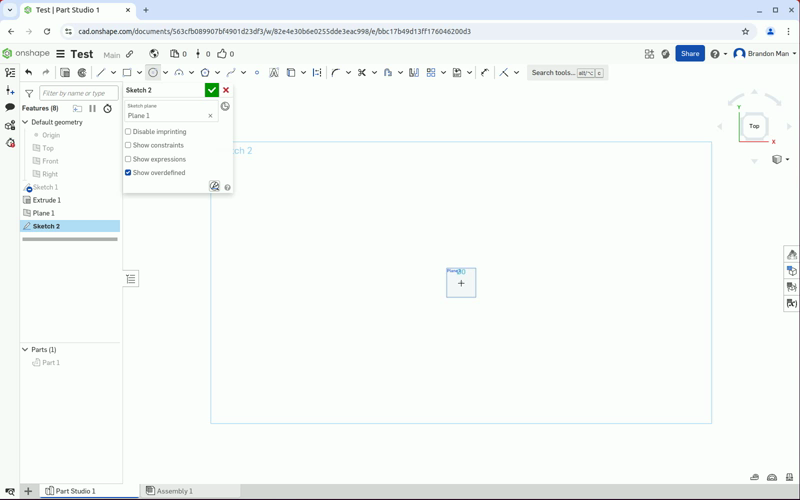
mouse_move(555, 282)
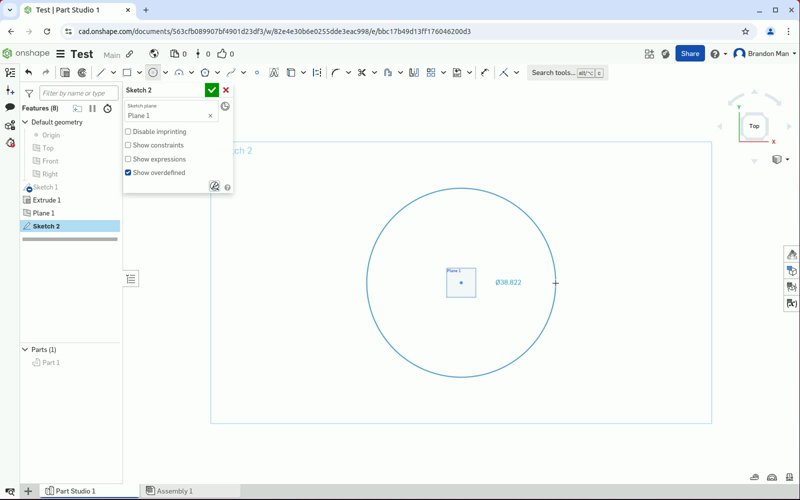
click(555, 282)
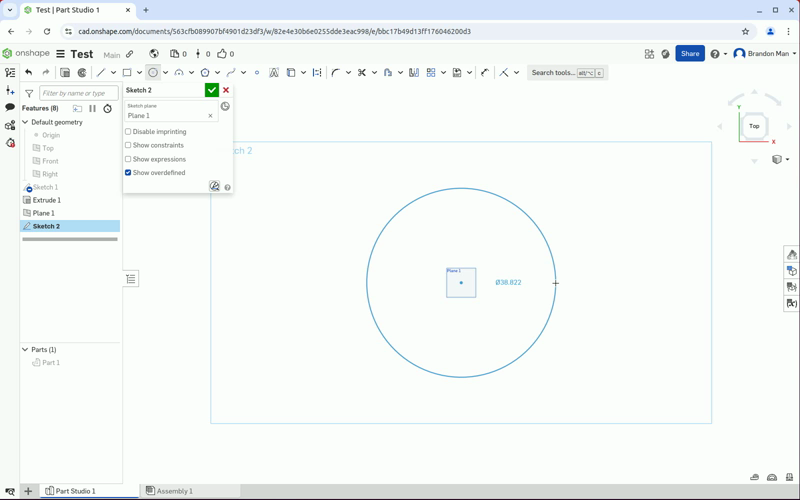
key(esc)
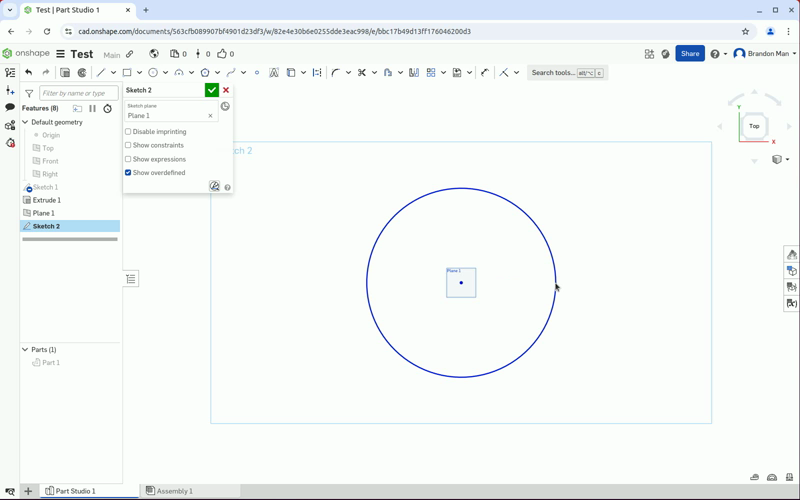
mouse_move(518, 235)
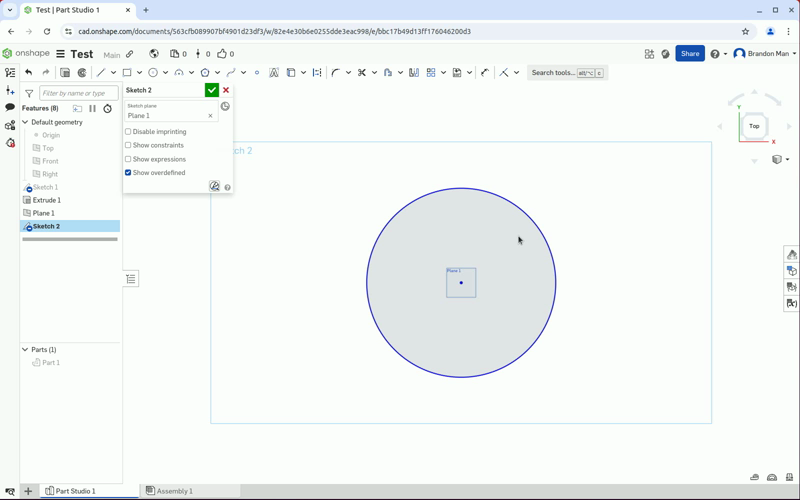
click(518, 235)
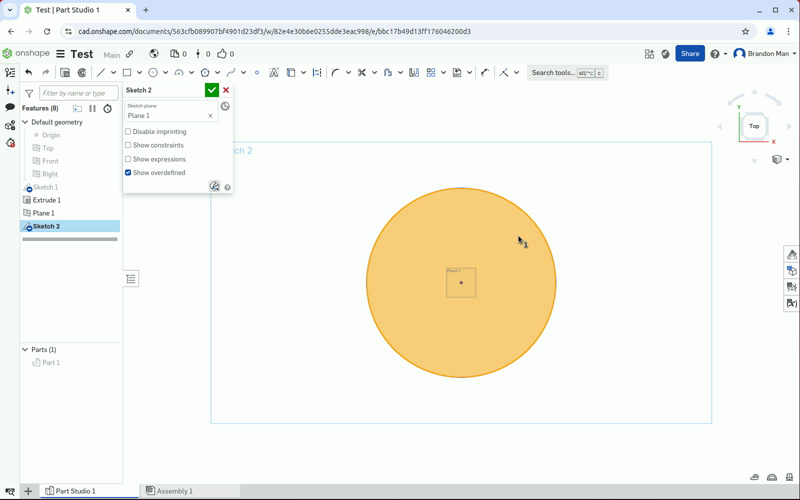
mouse_move(73, 352)
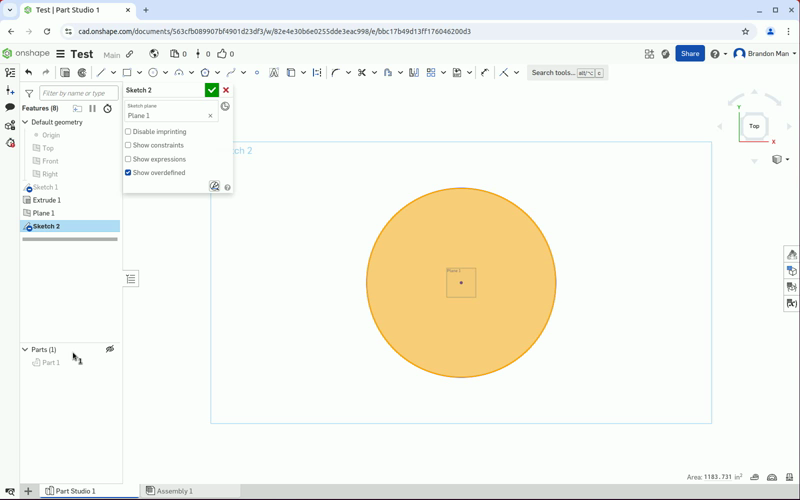
key(shift+y)
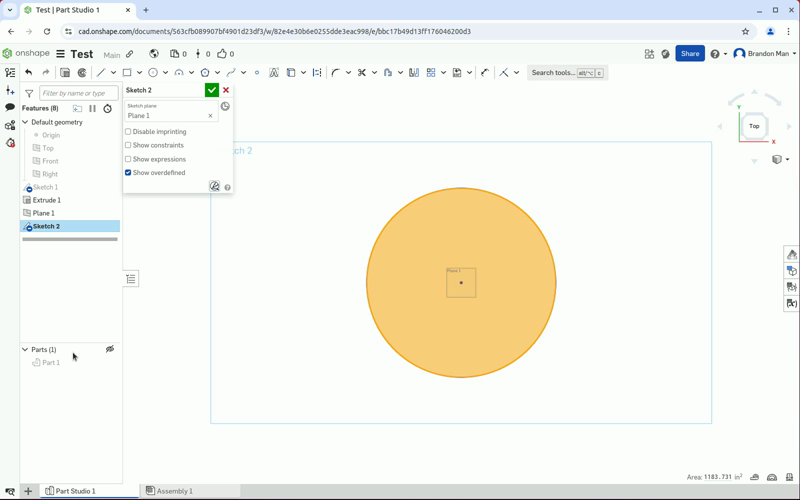
key(shift+e)
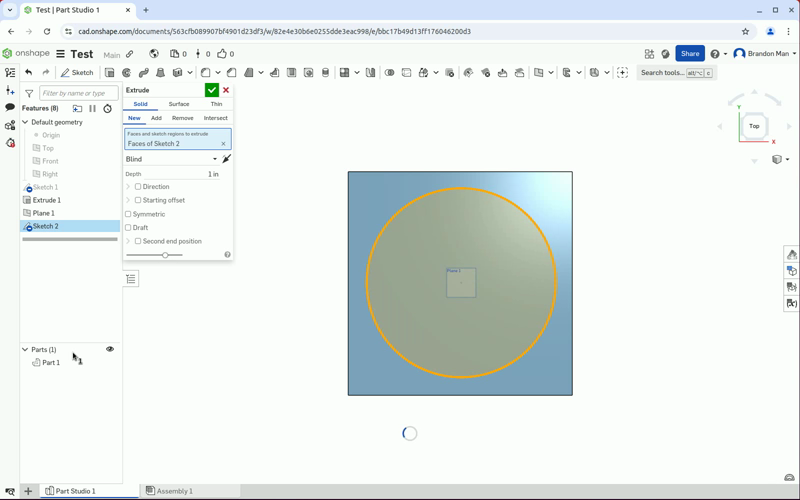
mouse_move(143, 106)
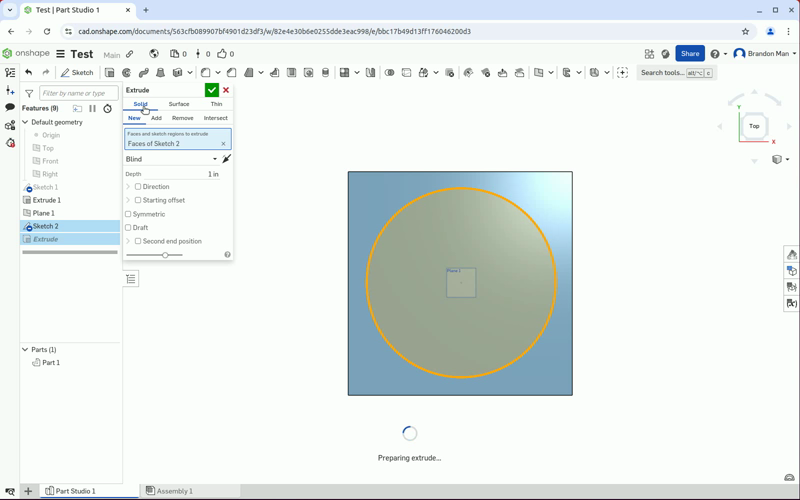
click(143, 106)
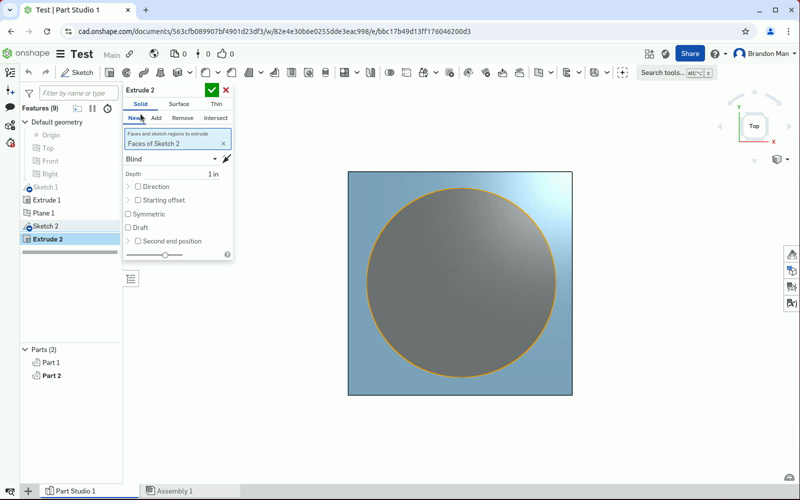
mouse_move(137, 120)
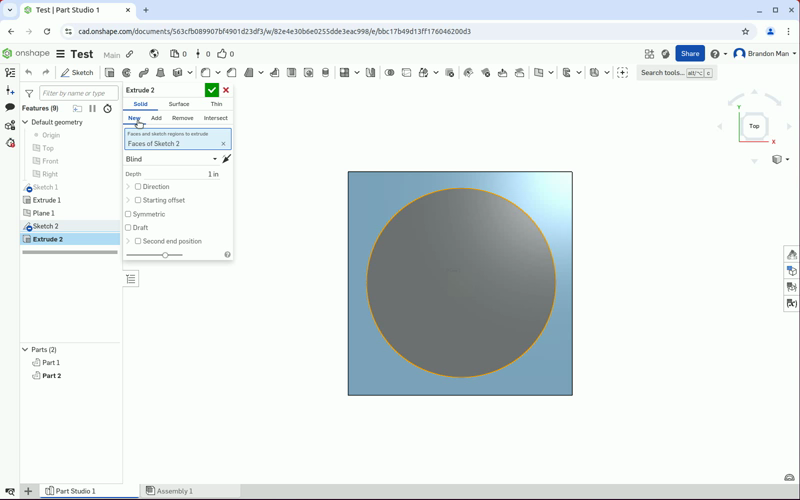
click(137, 120)
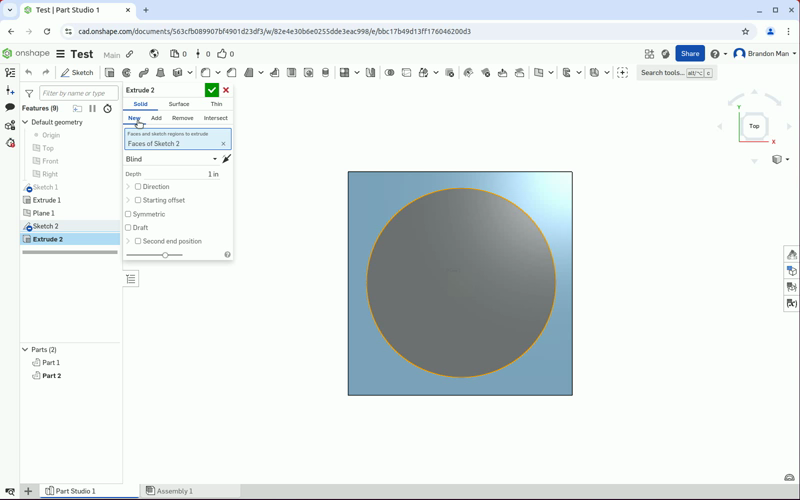
key(tab, 4)
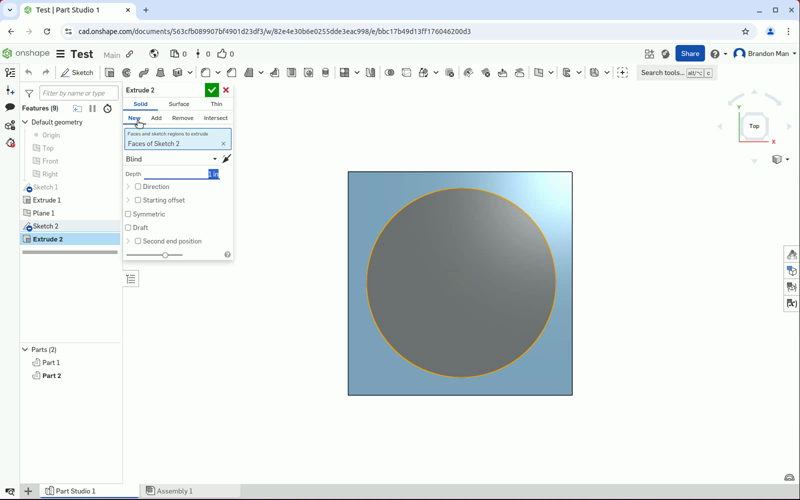
text(3.129)
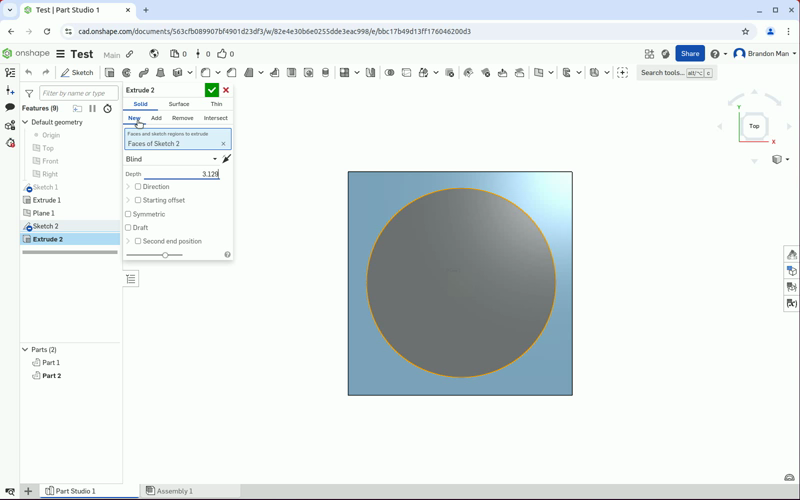
key(enter)
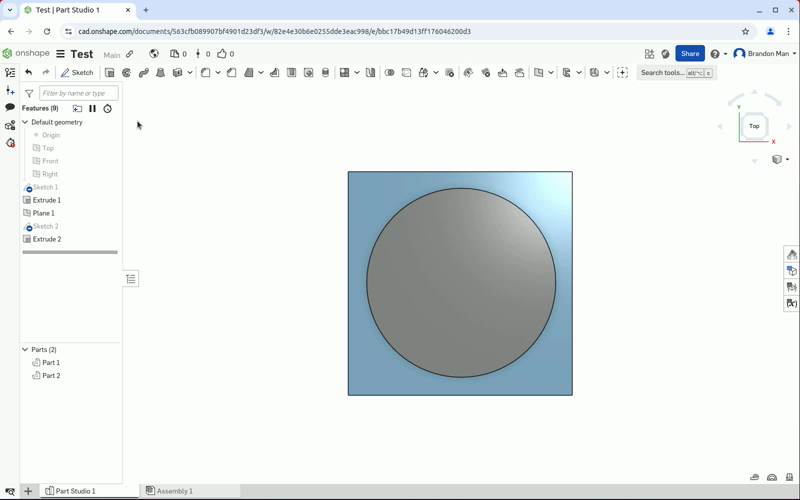
key(shift+h)
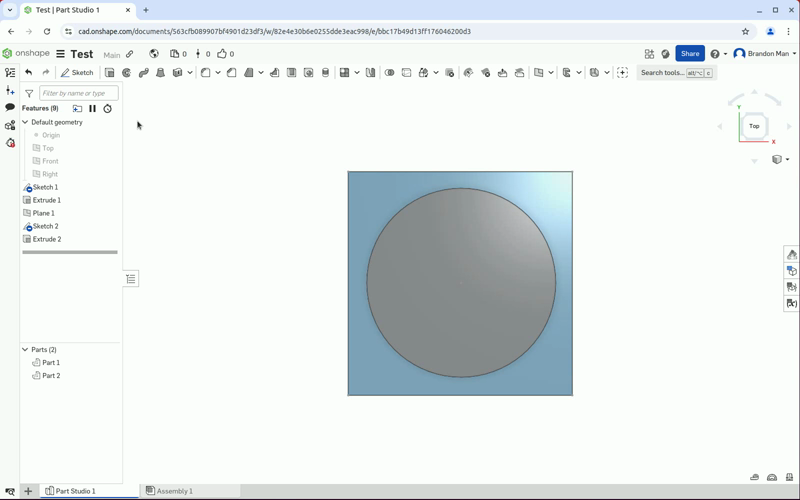
key(shift+h)
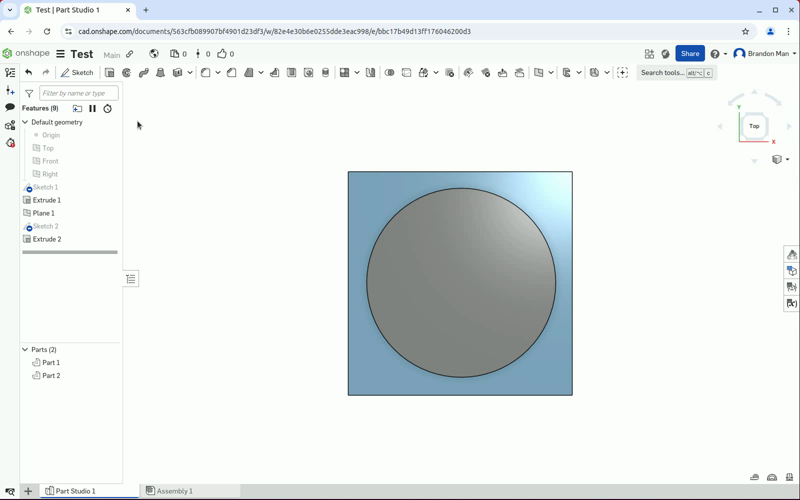
mouse_move(73, 189)
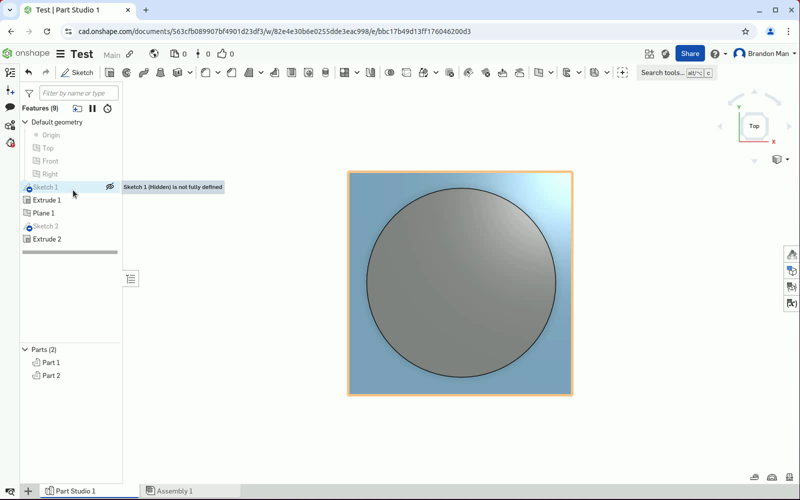
click(73, 189)
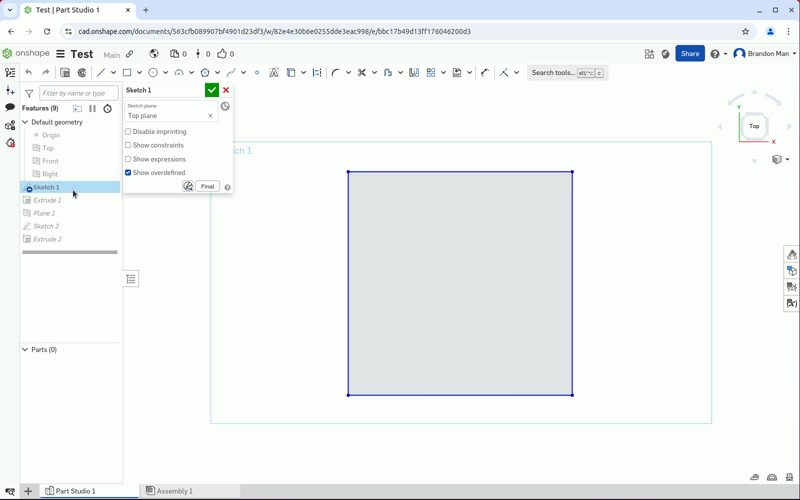
mouse_move(229, 92)
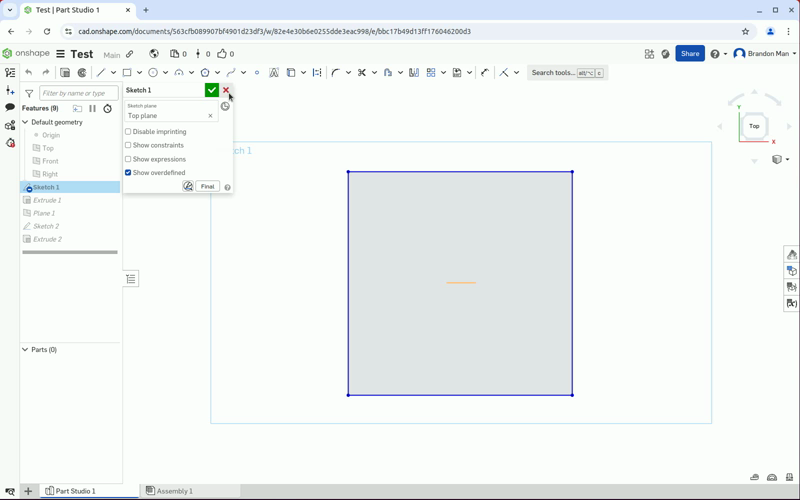
click(229, 92)
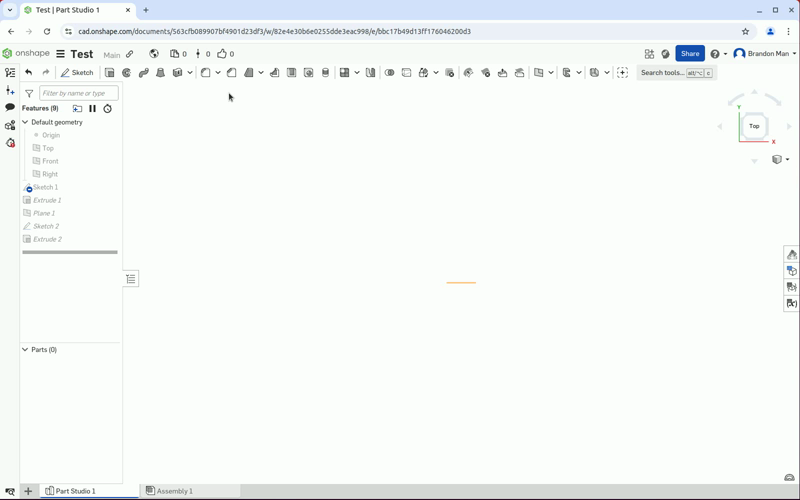
mouse_move(541, 75)
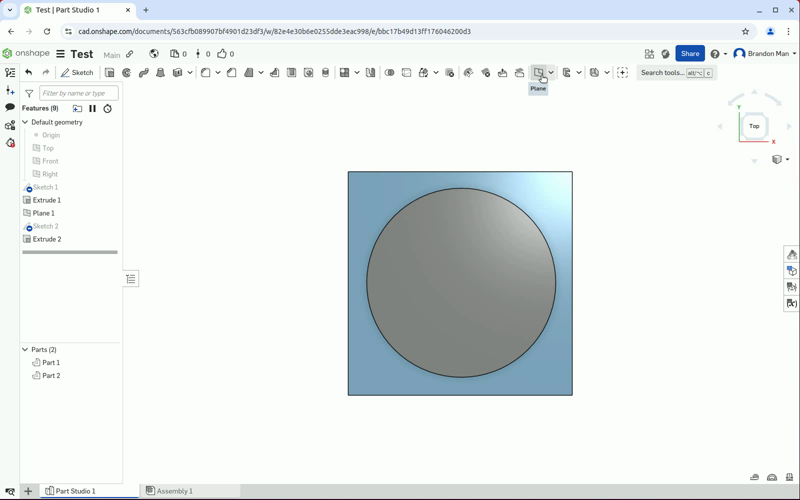
click(541, 75)
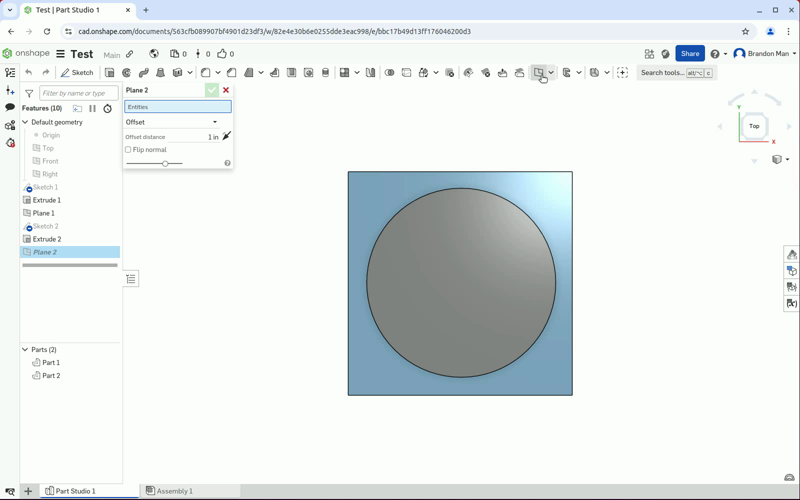
mouse_move(73, 150)
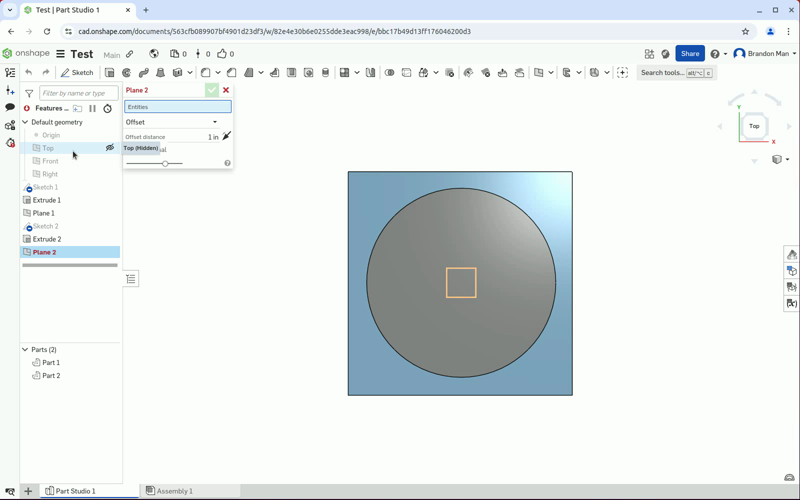
click(73, 150)
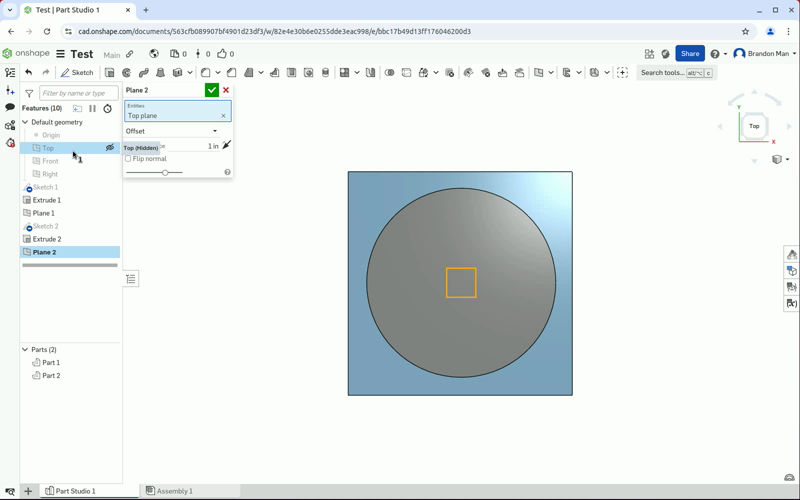
key(tab, 2)
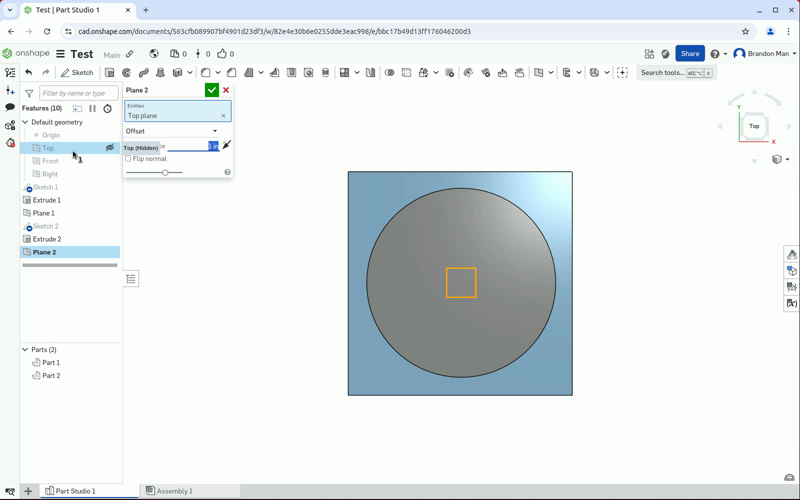
text(6.255)
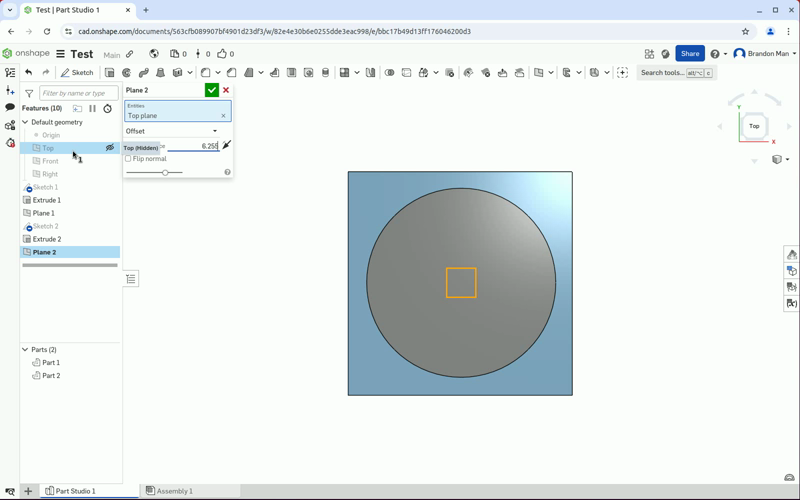
key(enter, 2)
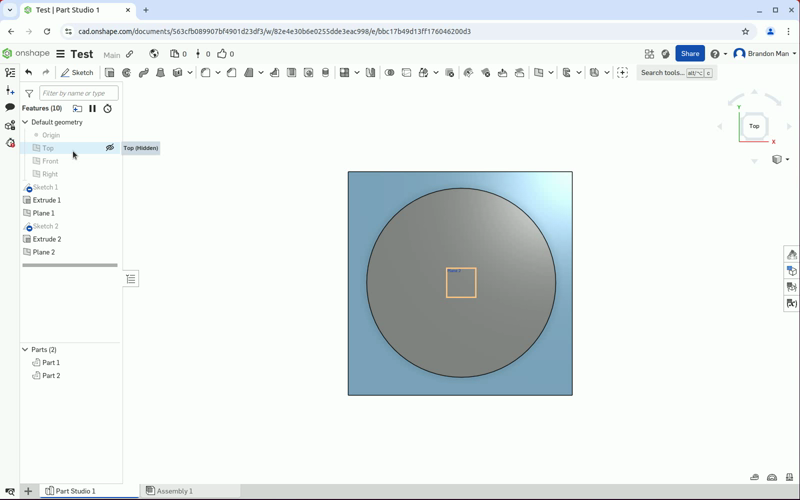
key(shift+s)
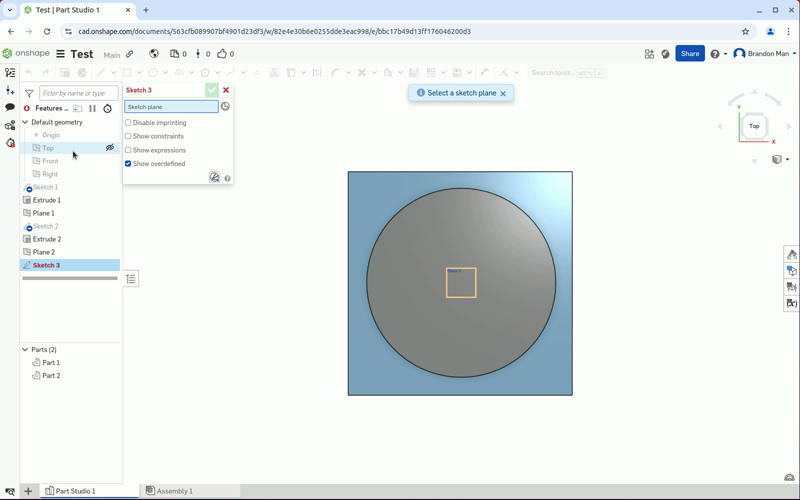
mouse_move(73, 254)
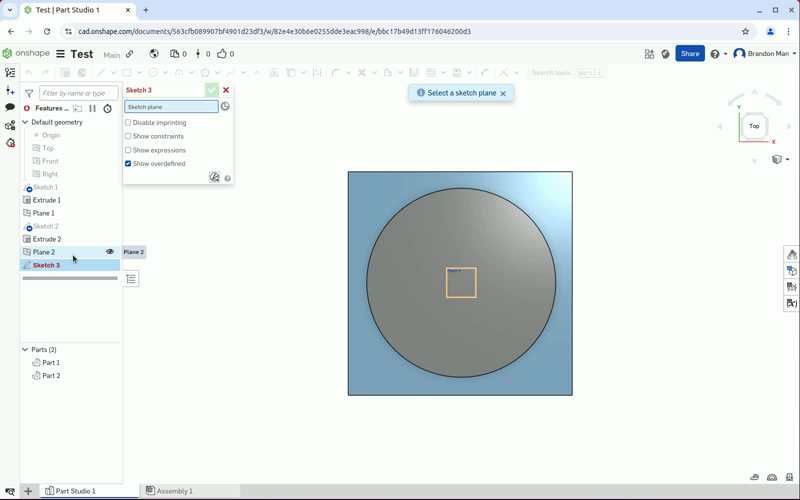
click(73, 254)
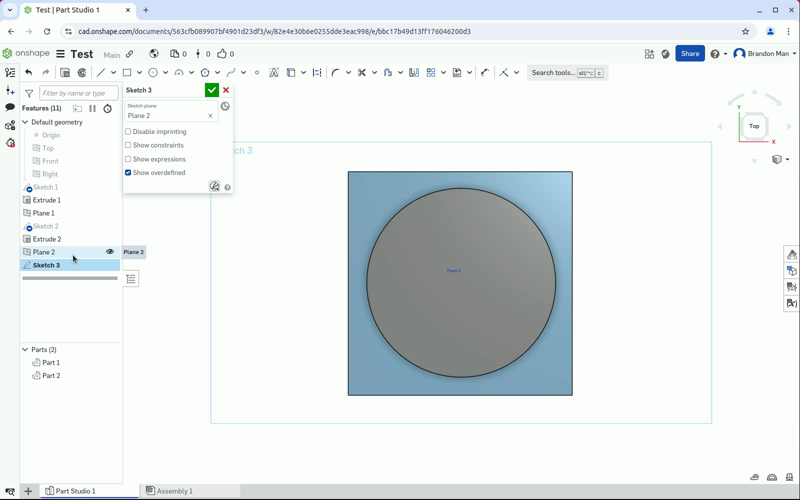
mouse_move(73, 352)
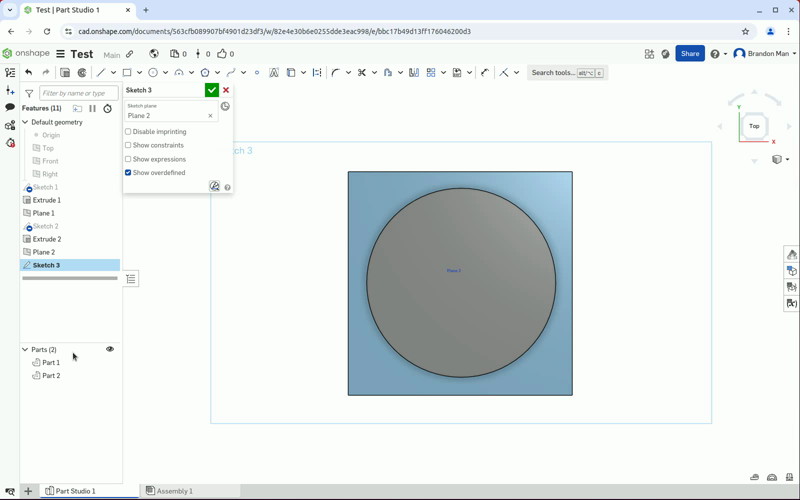
key(y)
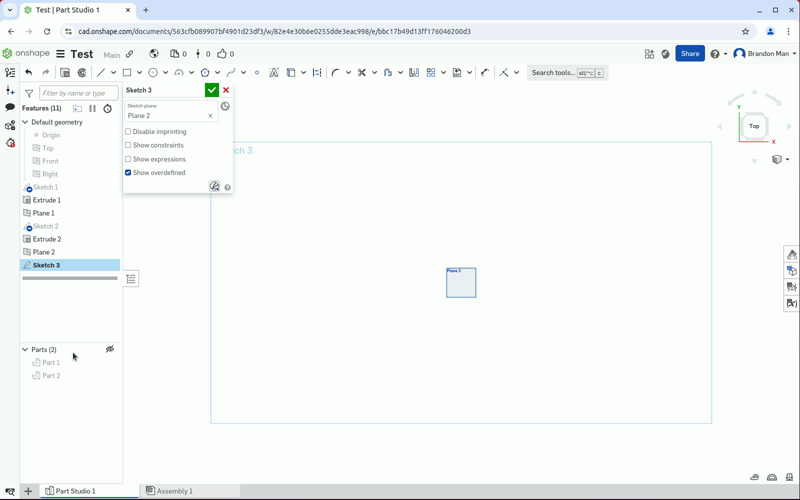
key(l)
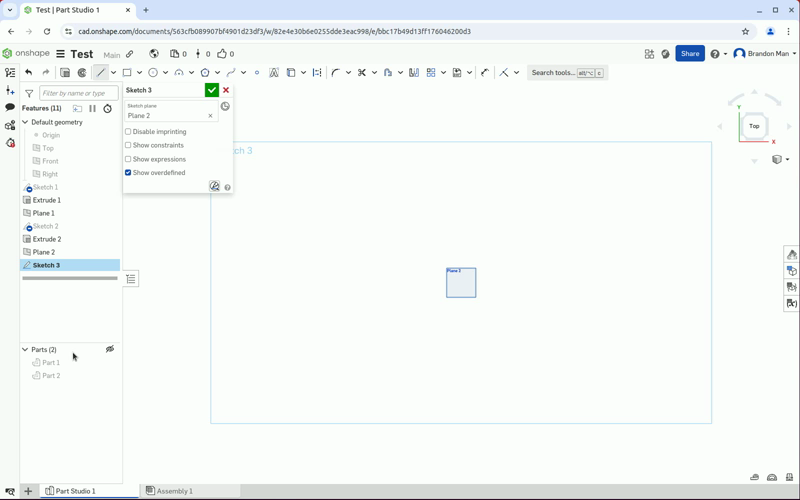
key_down(shift)
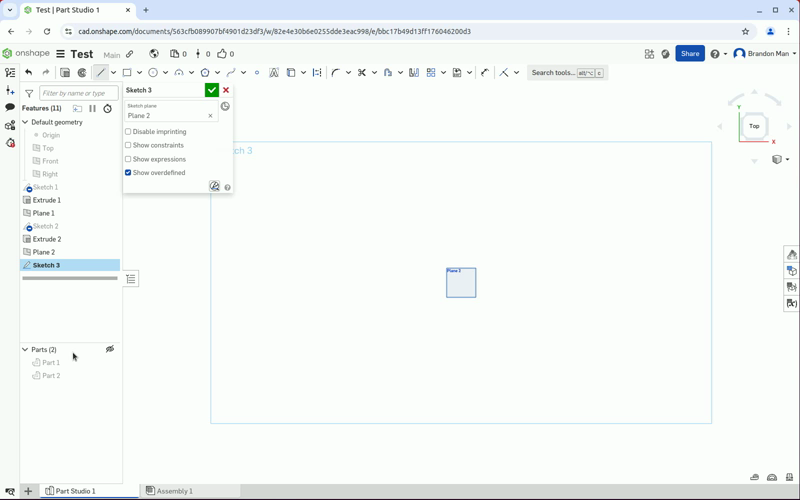
mouse_move(385, 326)
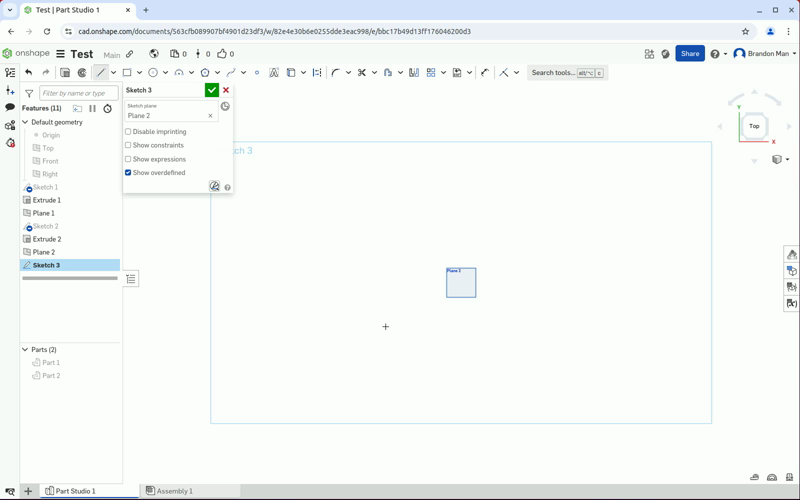
click(385, 326)
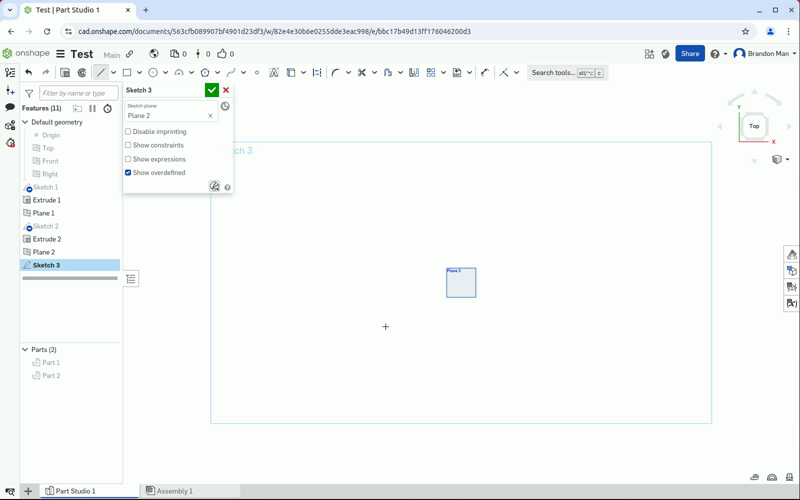
key_up(shift)
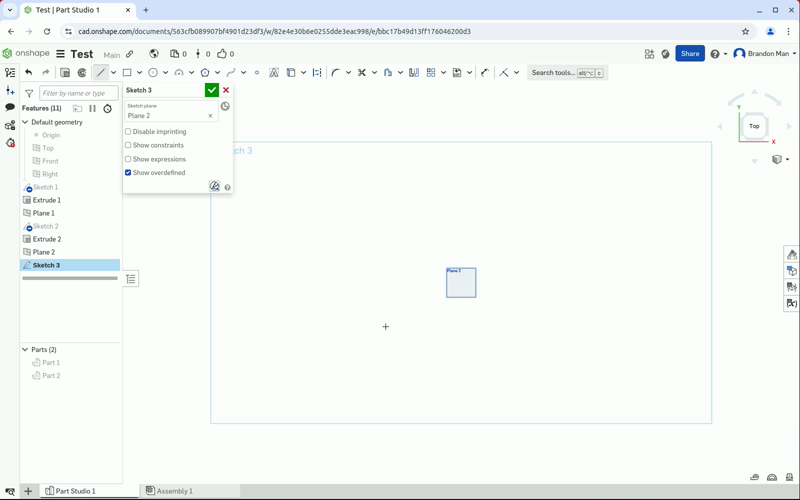
key_down(shift)
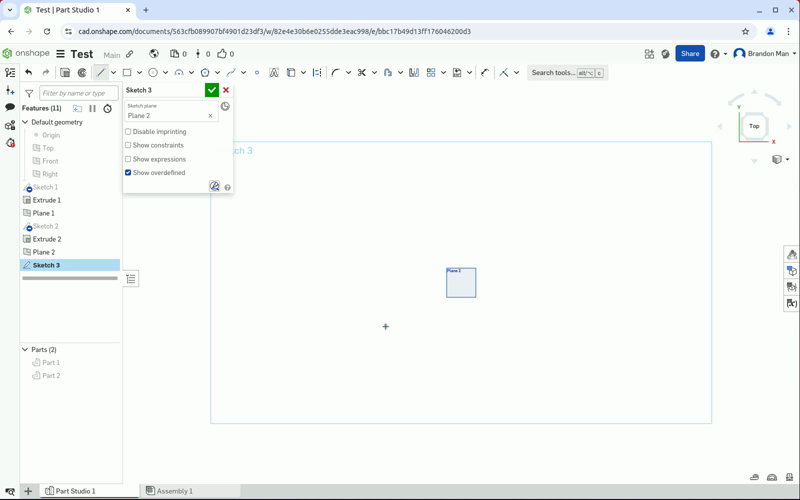
mouse_move(461, 368)
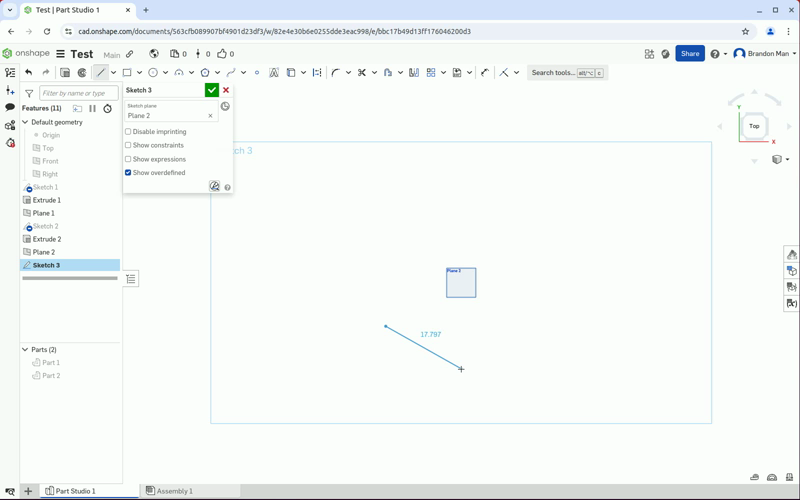
click(461, 368)
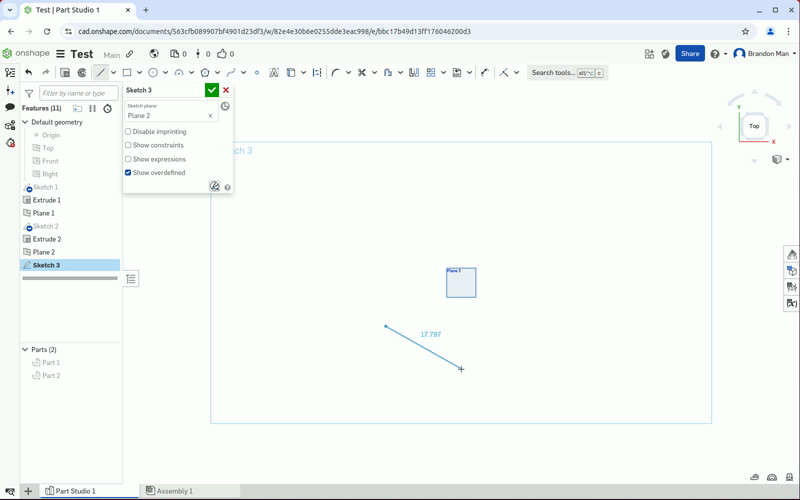
key_up(shift)
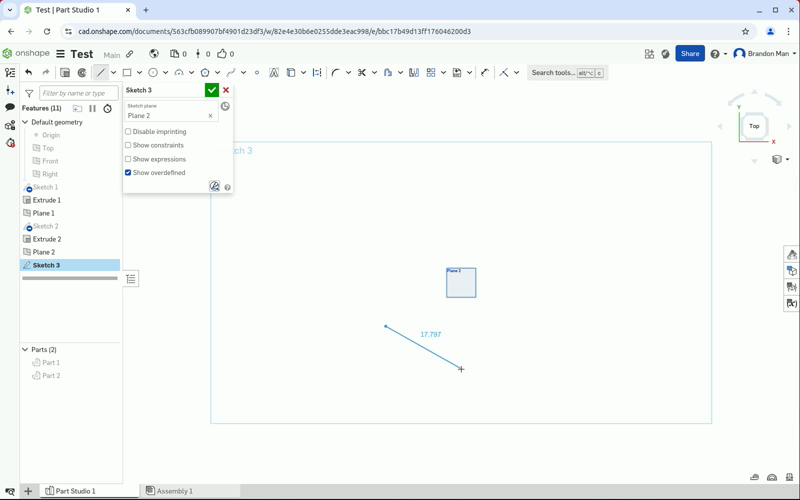
key_down(shift)
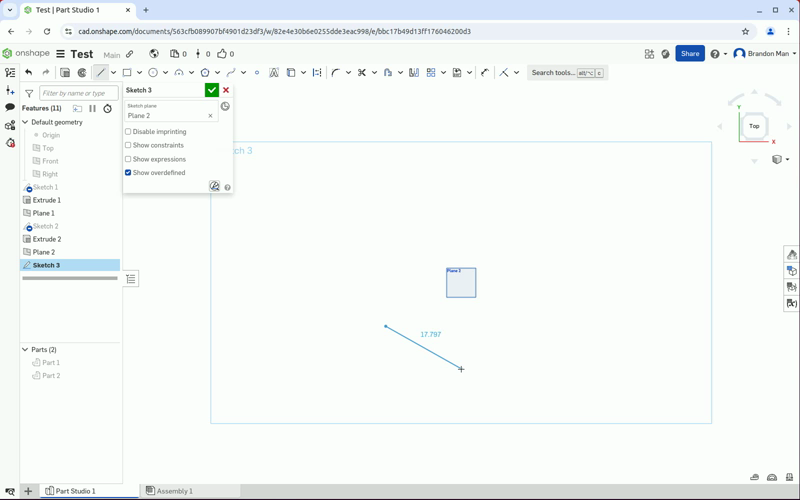
mouse_move(535, 326)
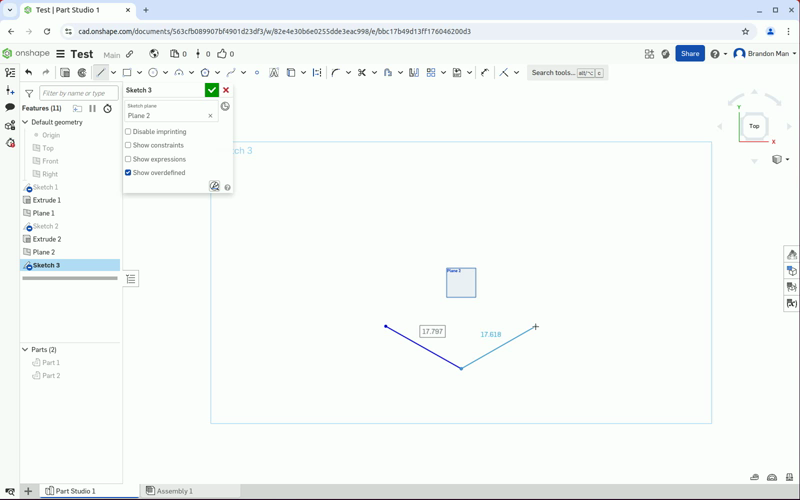
click(535, 326)
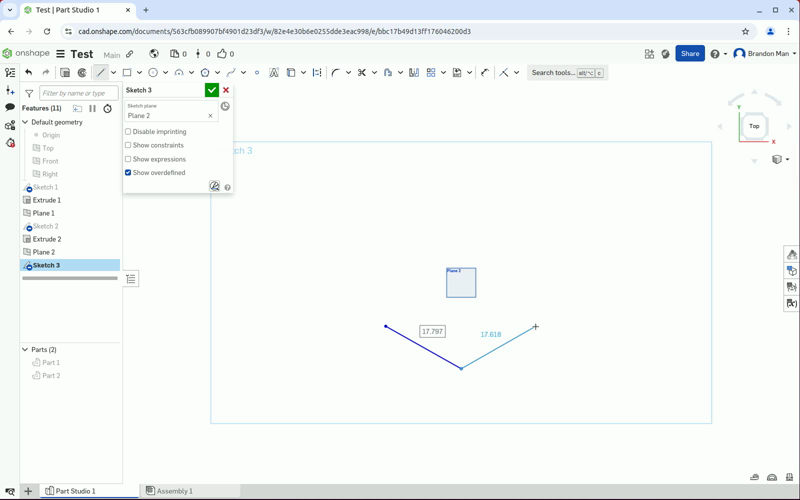
key_up(shift)
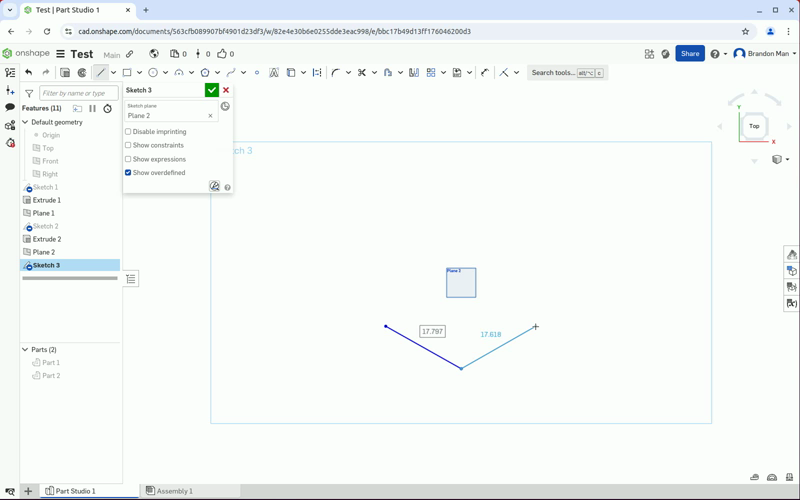
key_down(shift)
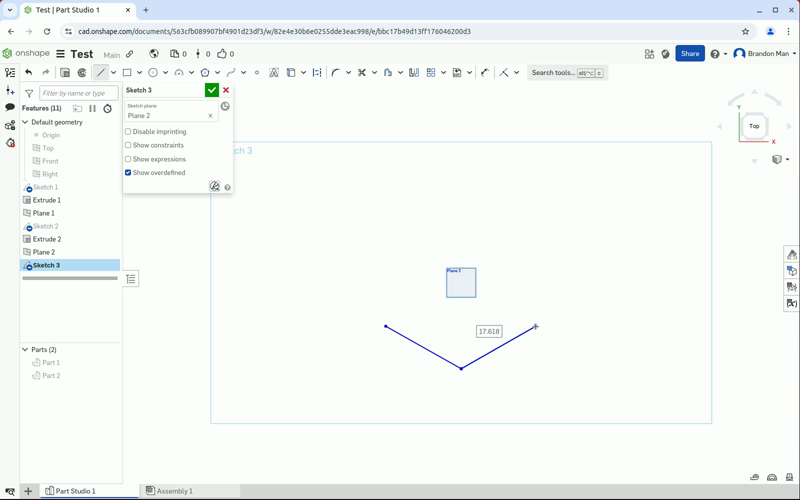
mouse_move(535, 239)
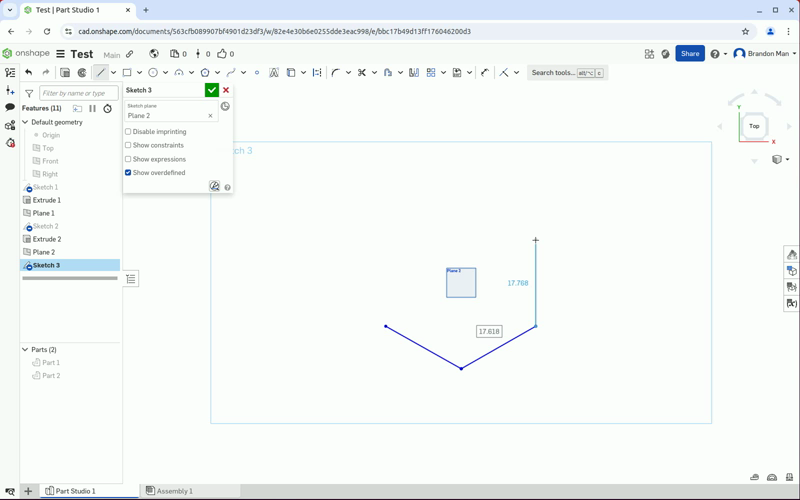
click(535, 239)
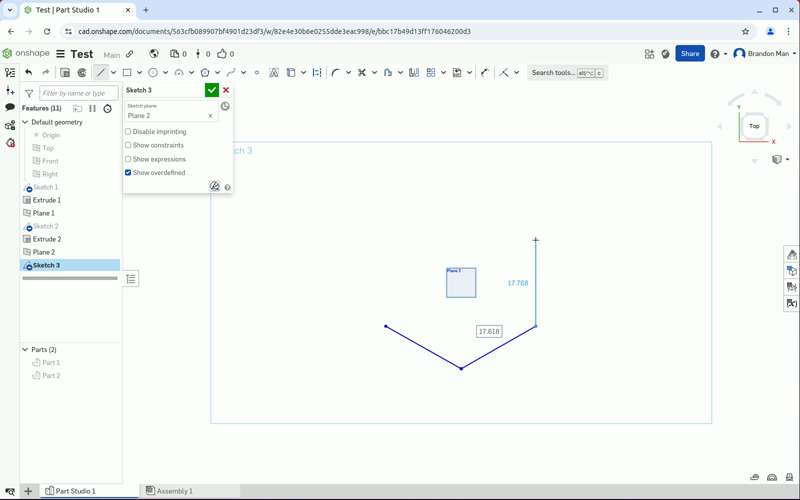
key_up(shift)
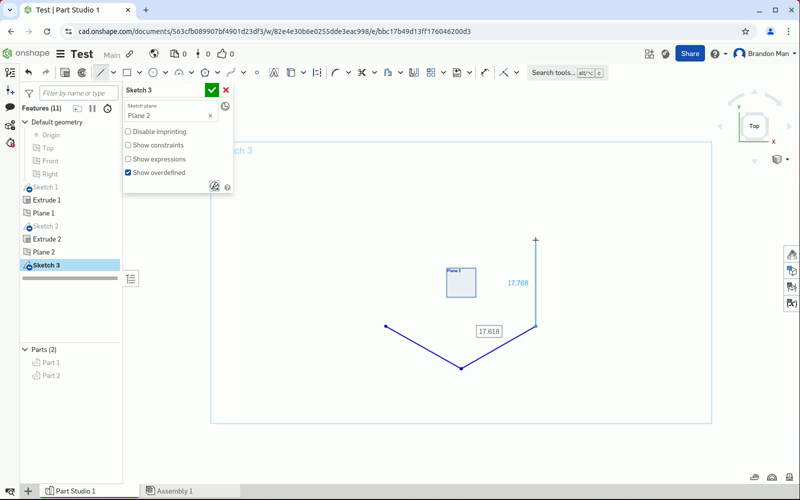
key_down(shift)
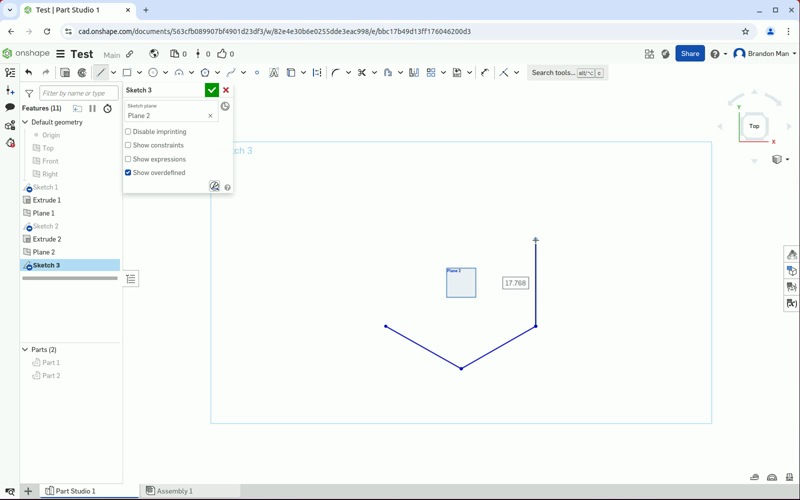
mouse_move(461, 197)
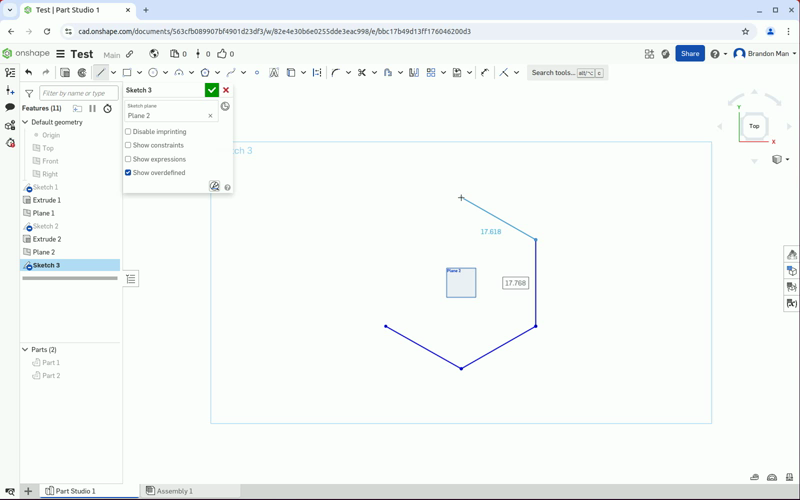
click(461, 197)
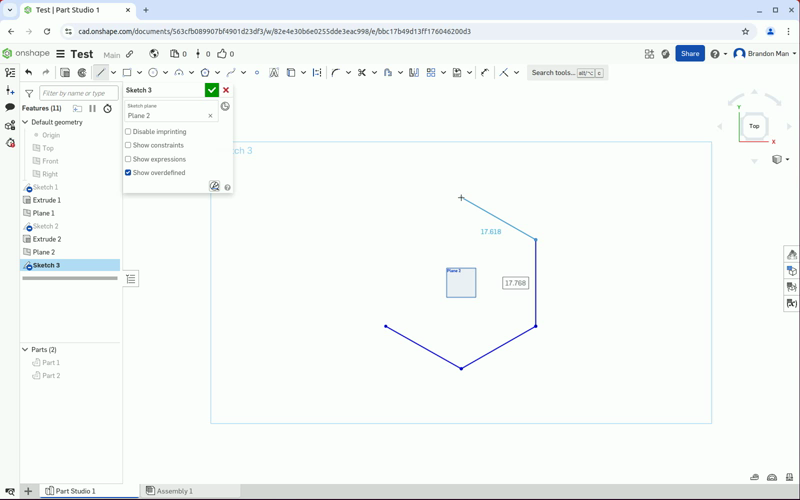
key_up(shift)
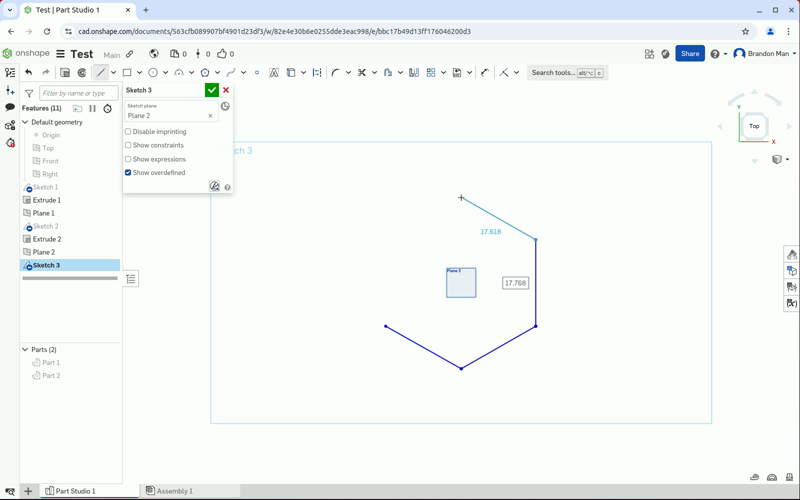
key_down(shift)
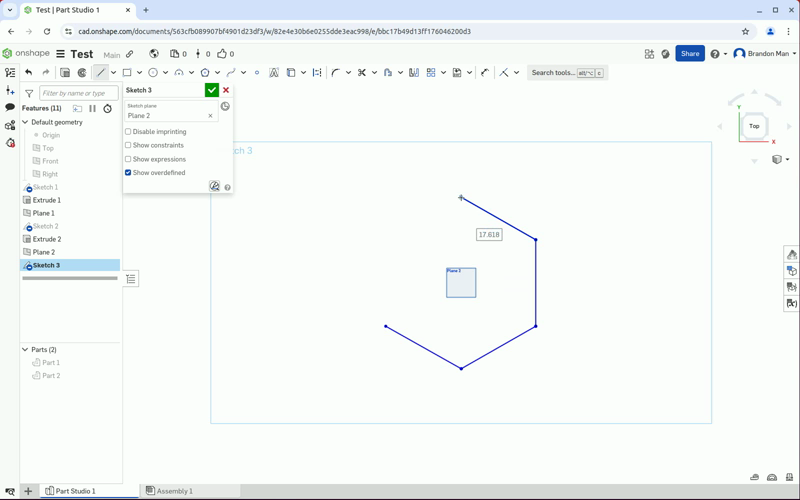
mouse_move(385, 239)
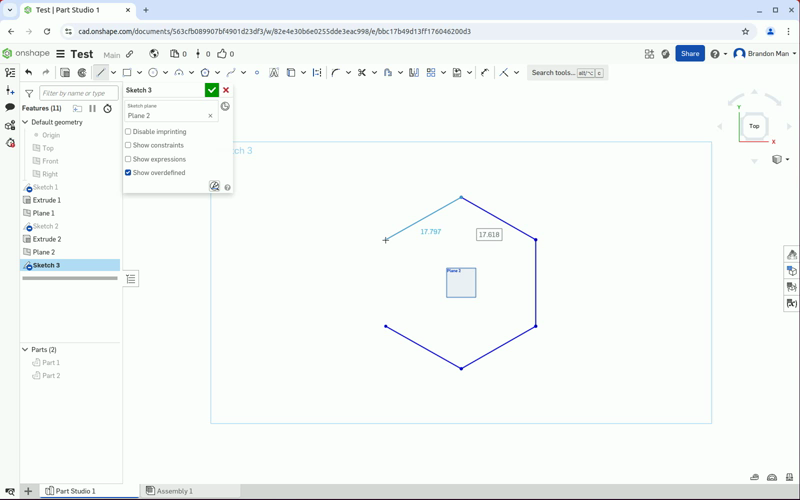
click(385, 239)
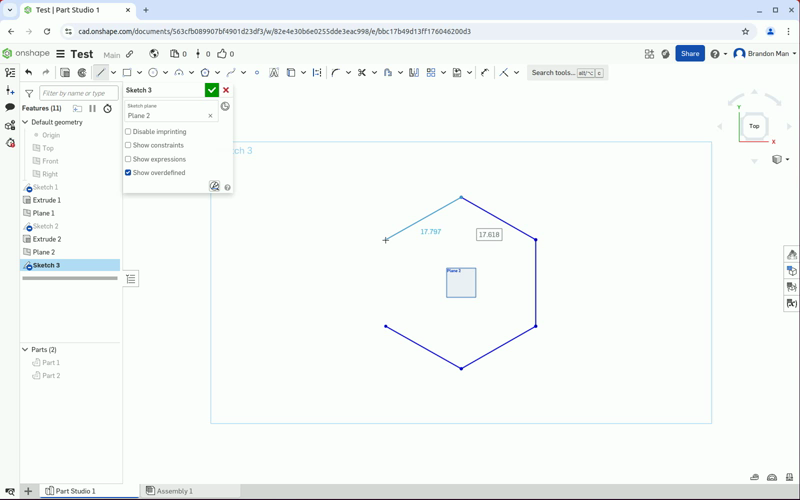
key_up(shift)
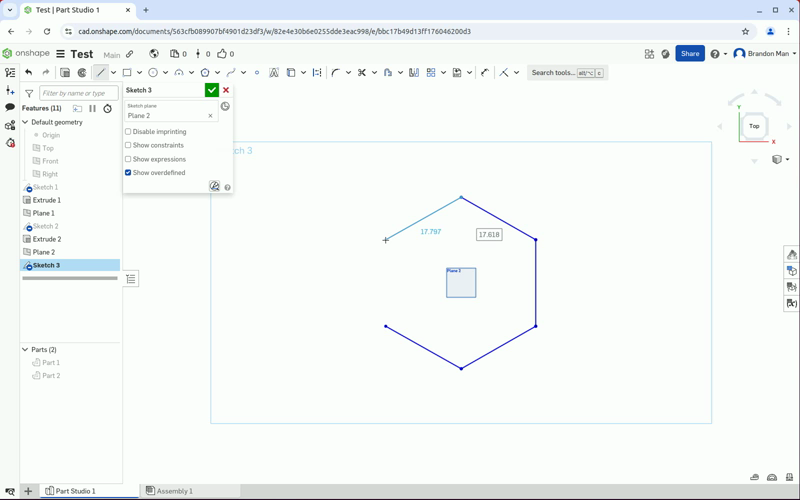
key_down(shift)
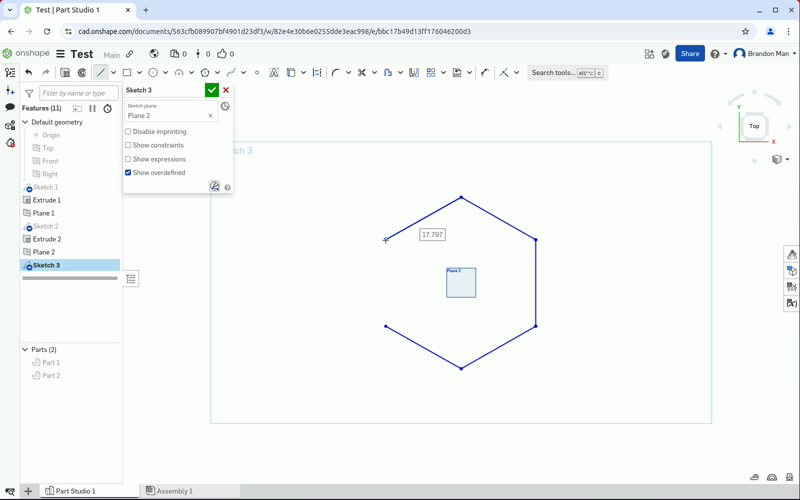
mouse_move(385, 326)
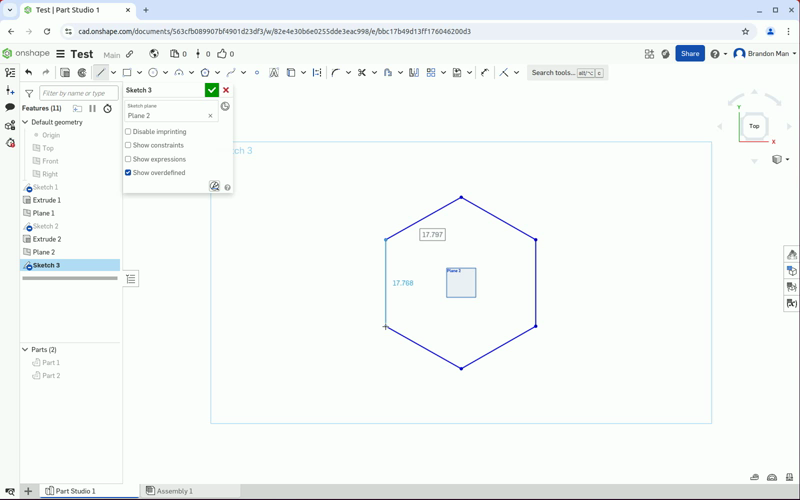
key_up(shift)
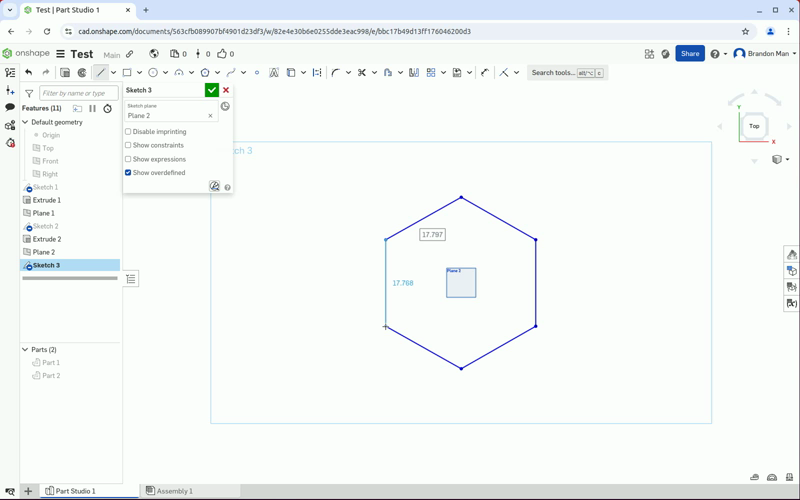
click(385, 326)
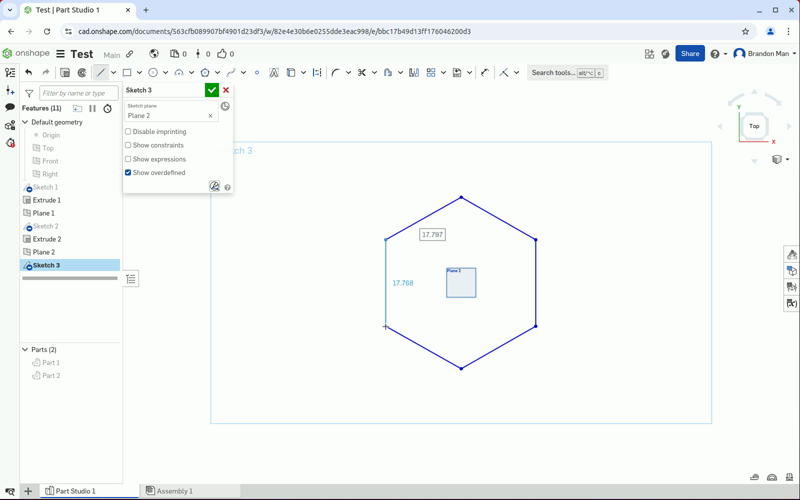
key(esc)
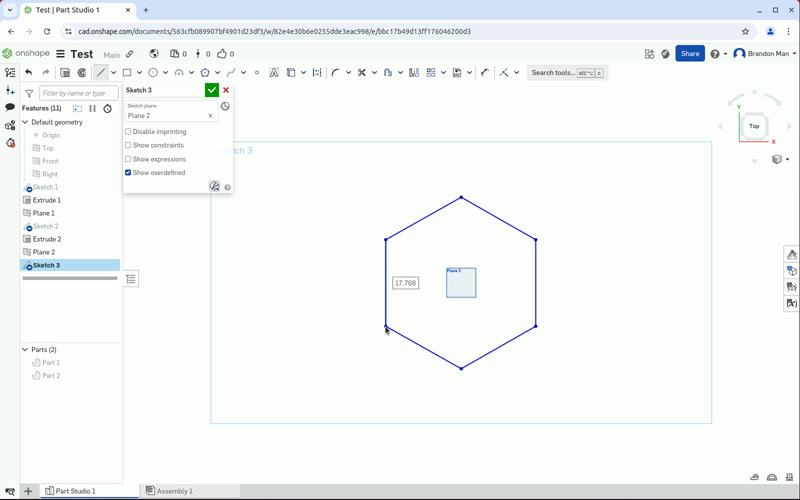
mouse_move(518, 297)
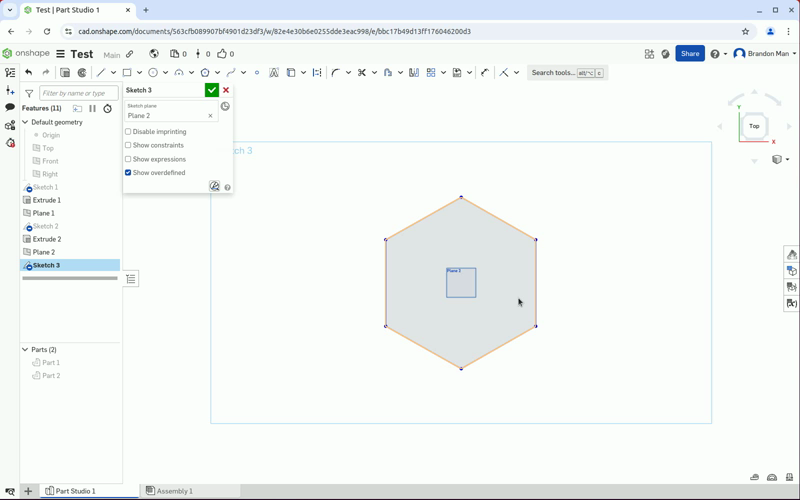
click(518, 297)
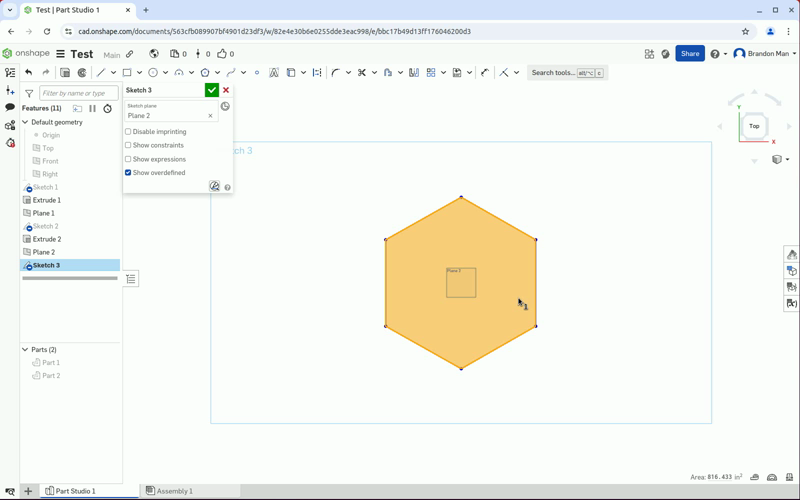
mouse_move(73, 352)
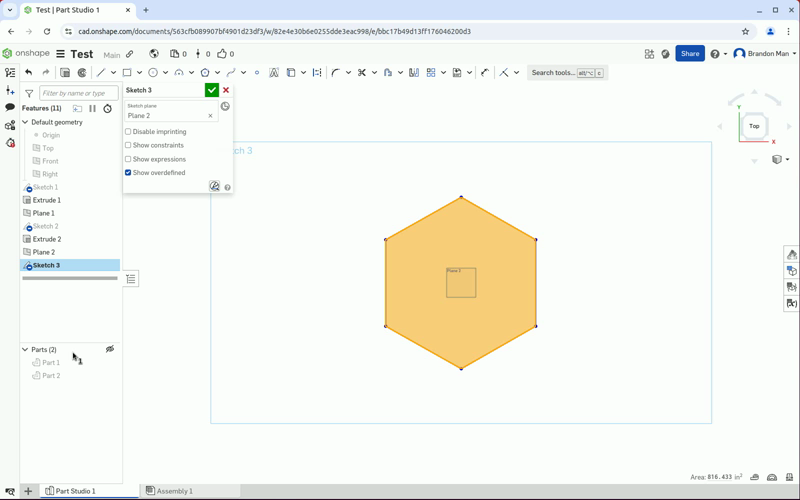
key(shift+y)
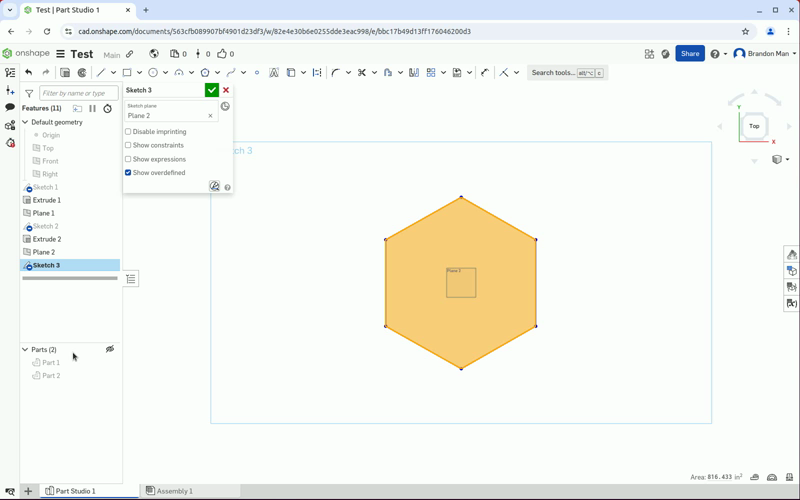
key(shift+e)
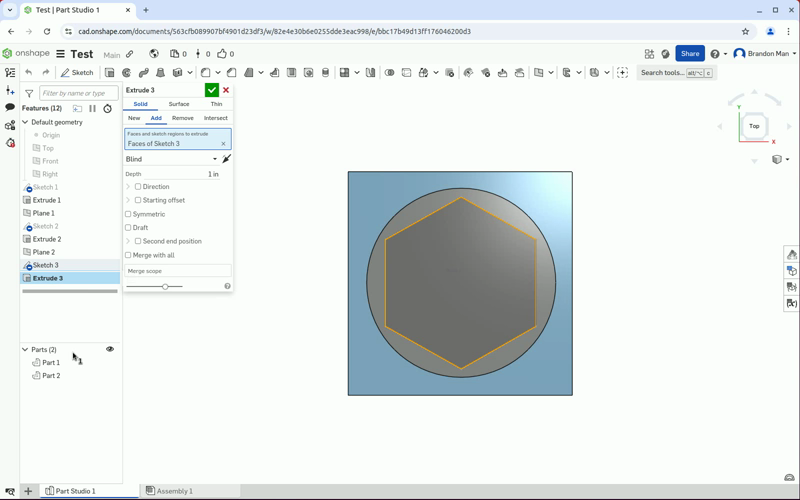
mouse_move(143, 106)
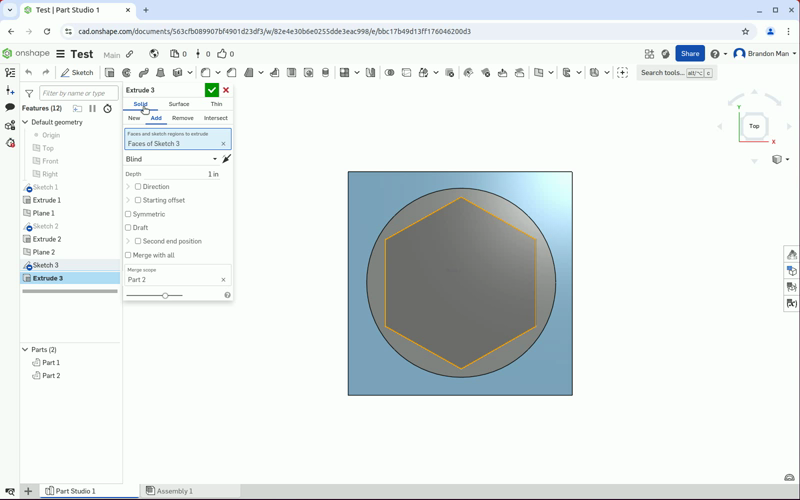
click(143, 106)
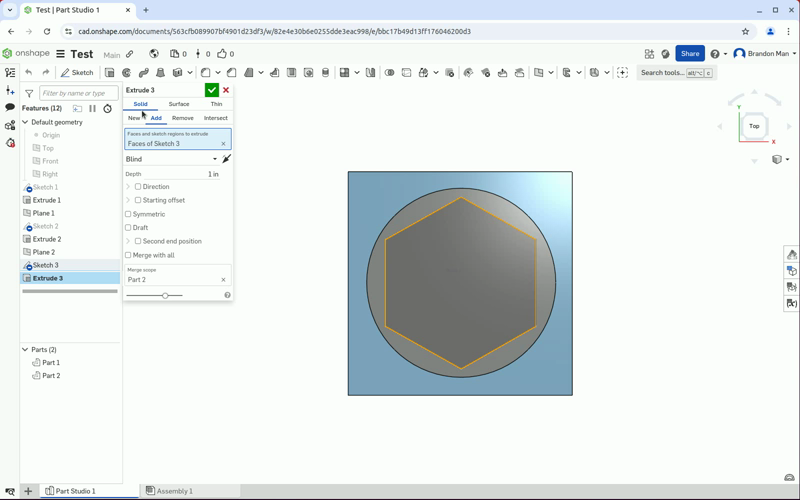
mouse_move(137, 120)
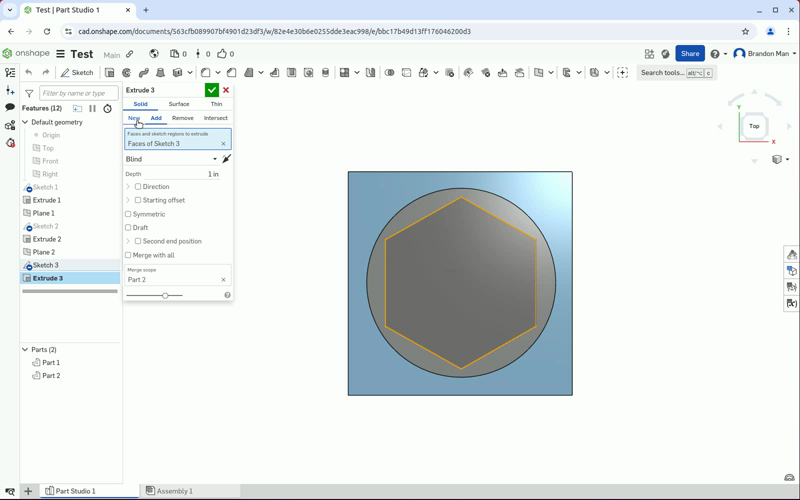
click(137, 120)
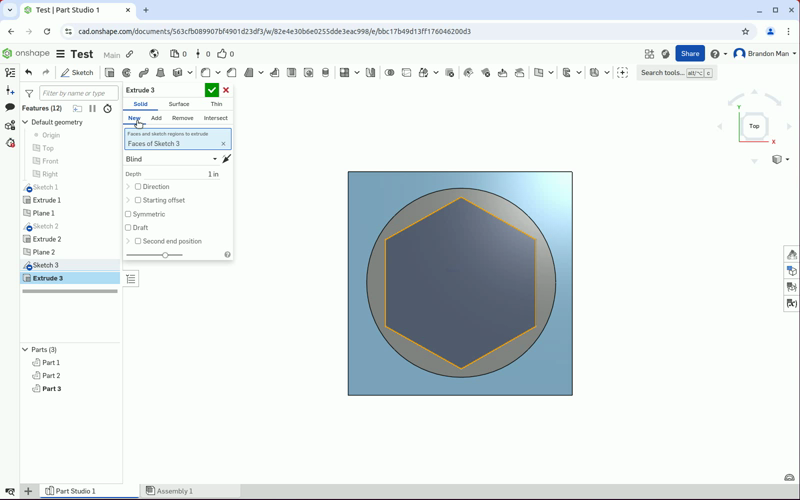
key(tab, 4)
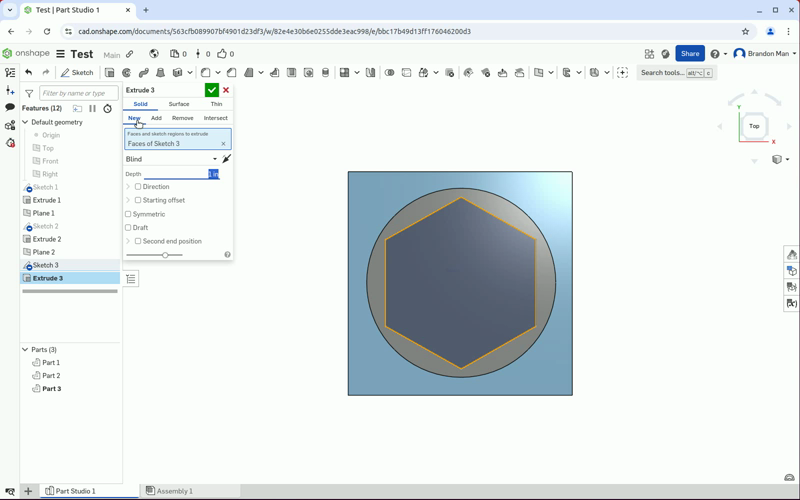
text(3.129)
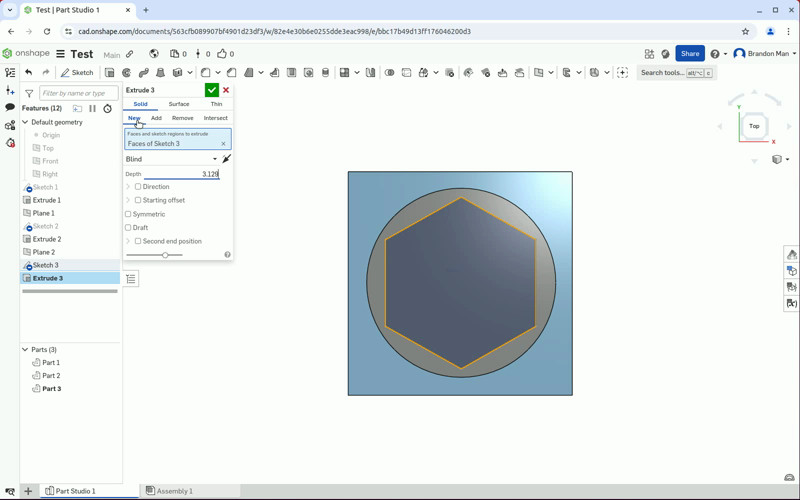
key(enter)
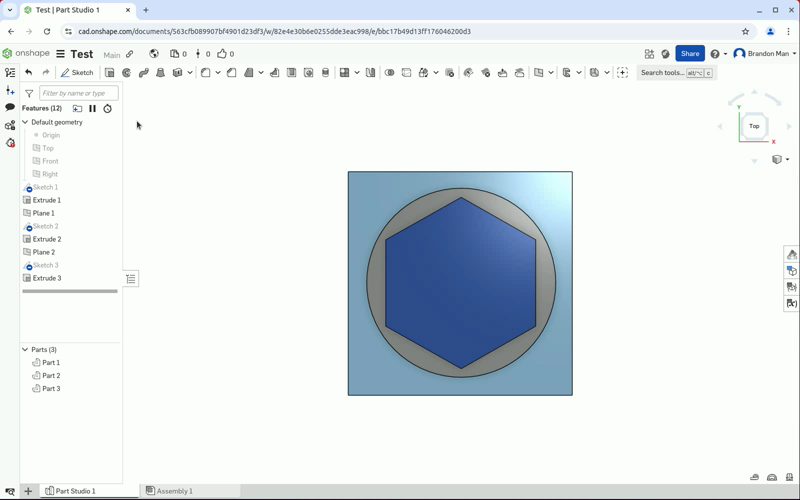
key(shift+h)
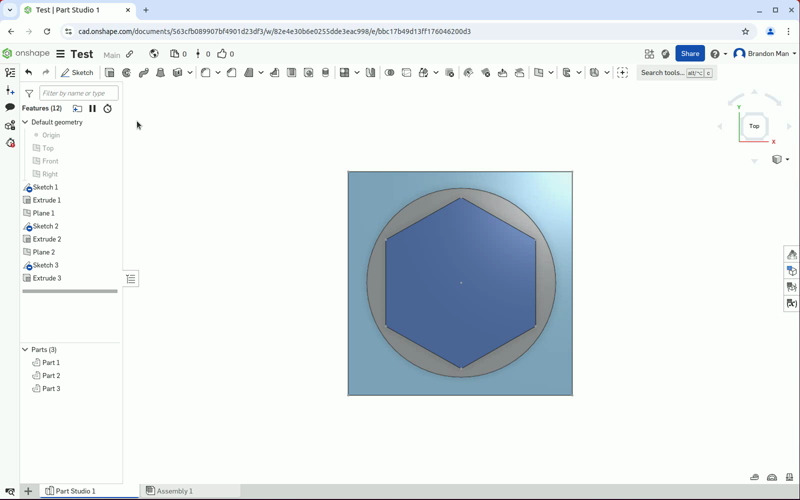
key(shift+h)
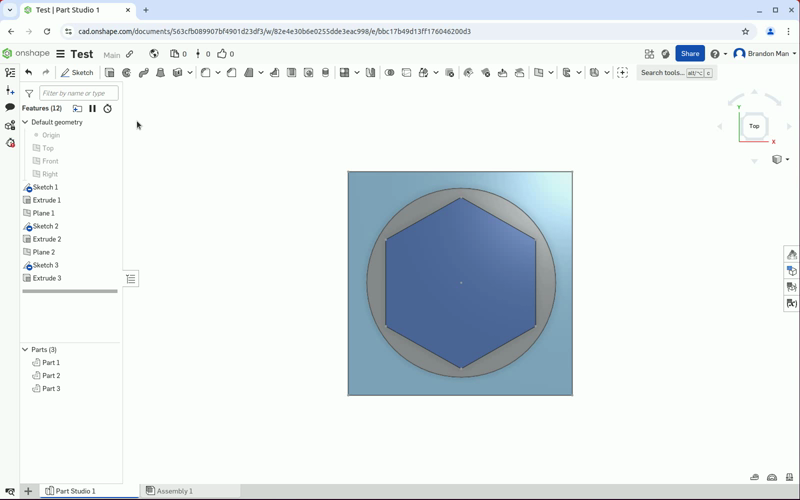
key(shift+7)
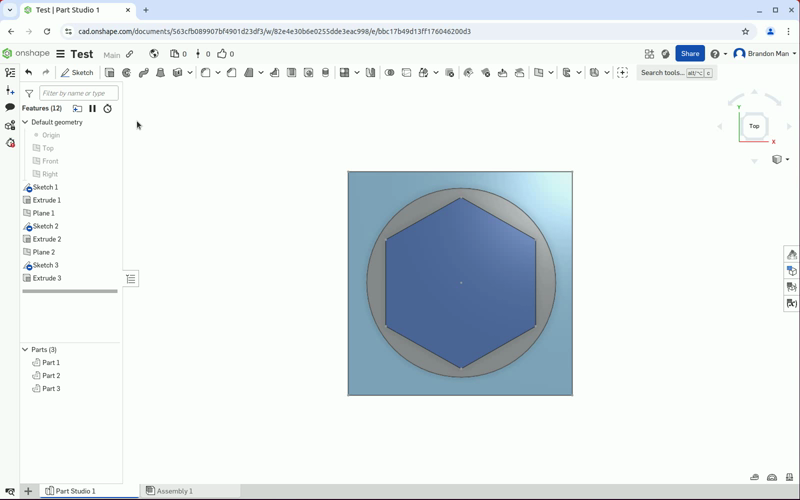
key(up, 3)
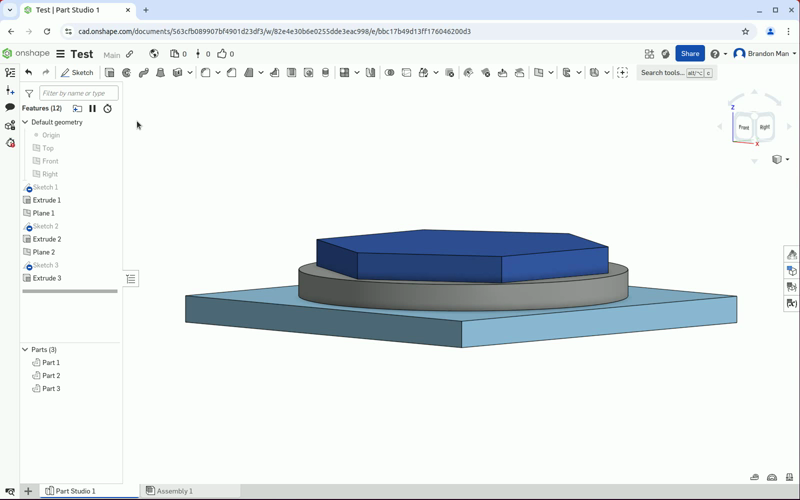
key(left, 3)
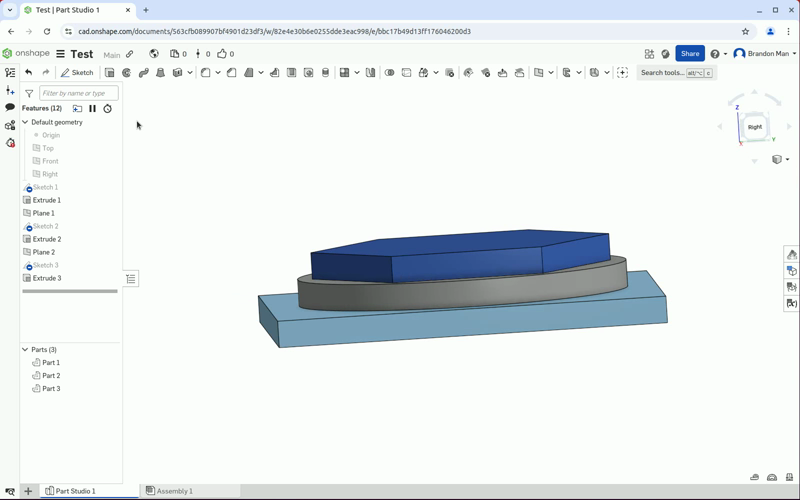
key(right, 3)
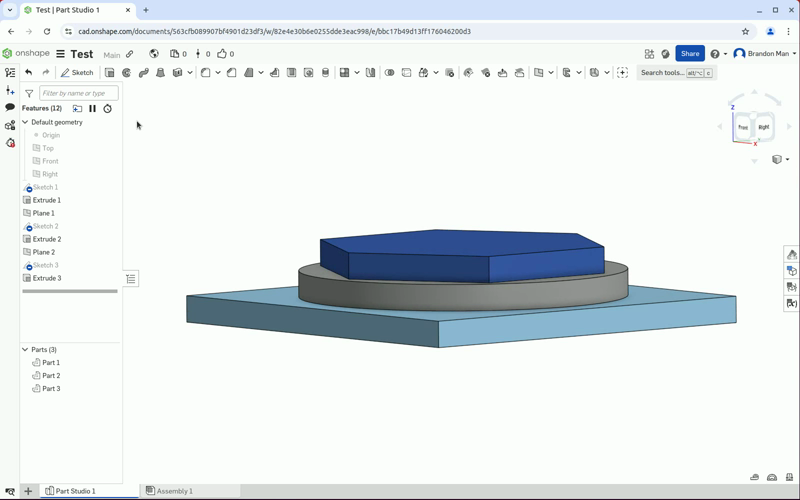
key(down, 3)
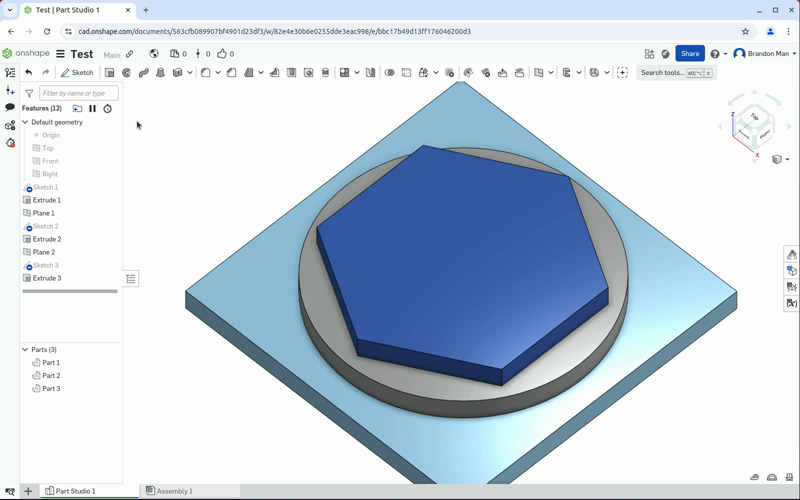
mouse_move(73, 189)
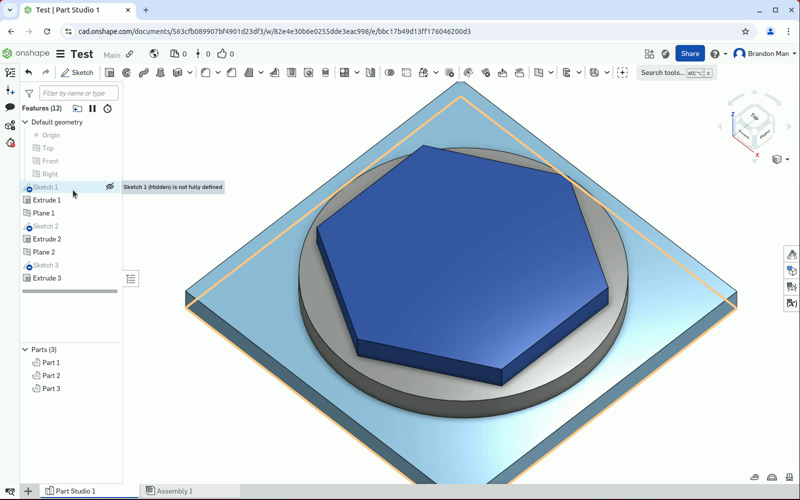
click(73, 189)